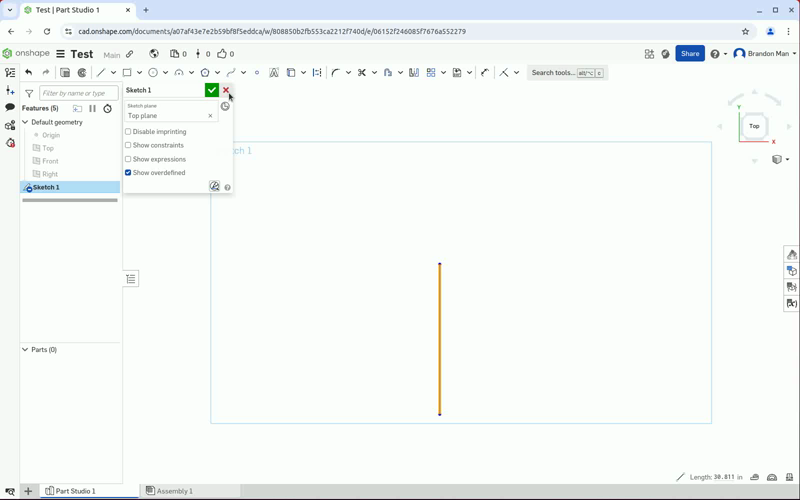
key(shift+h)
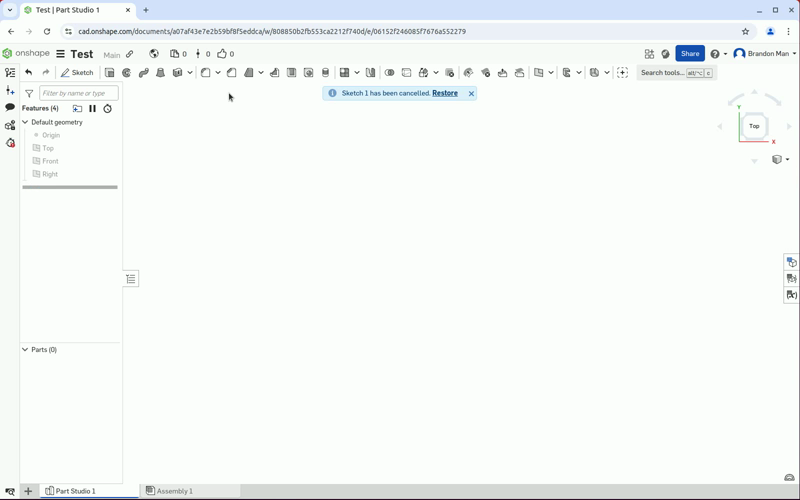
mouse_move(73, 352)
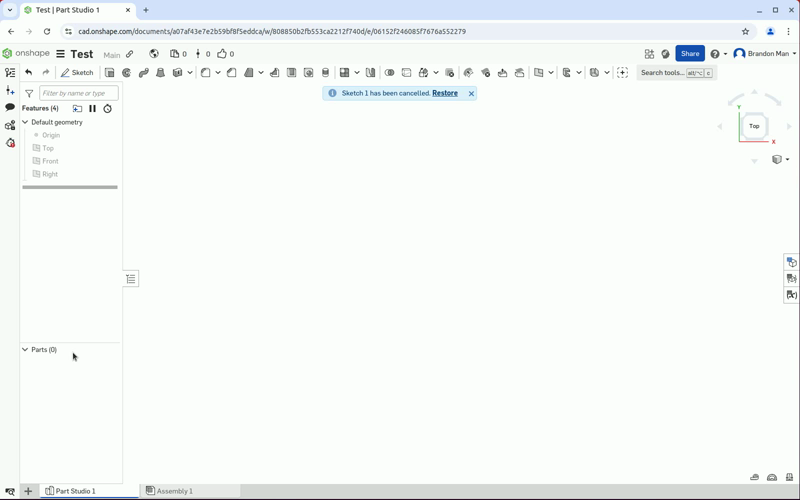
key(y)
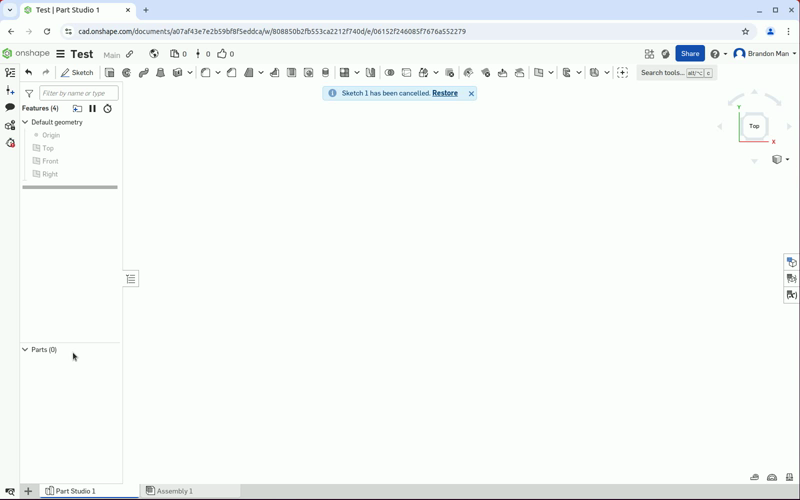
key(shift+p)
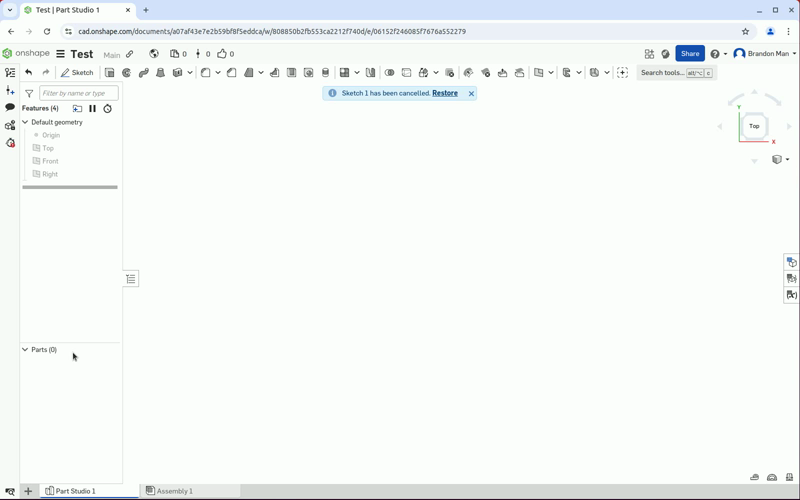
key(space)
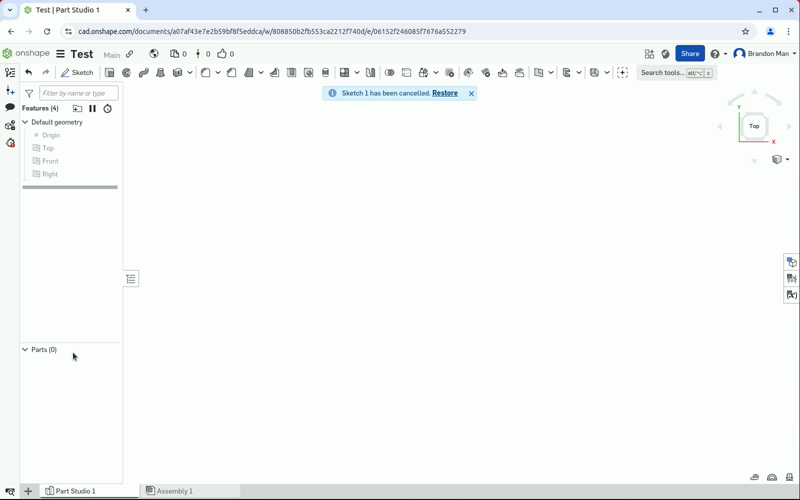
key_down(shift)
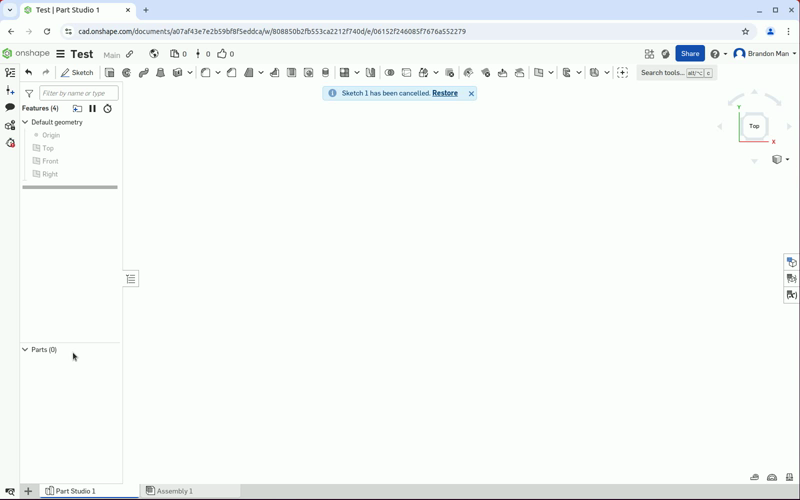
key(up)
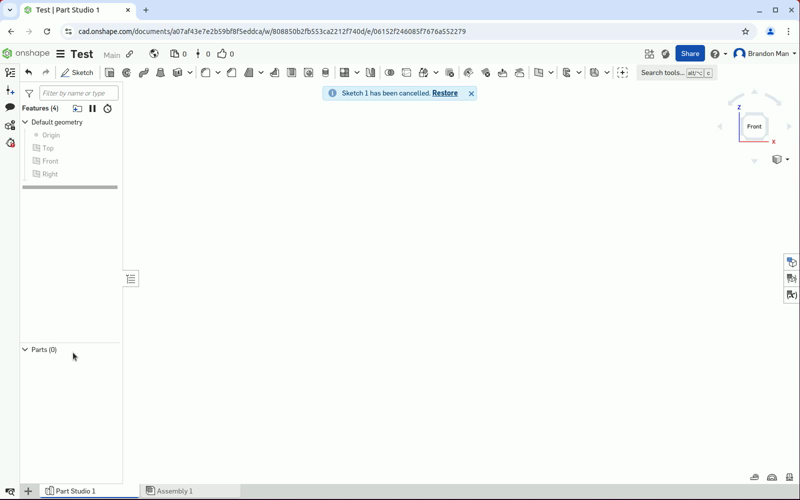
key_up(shift)
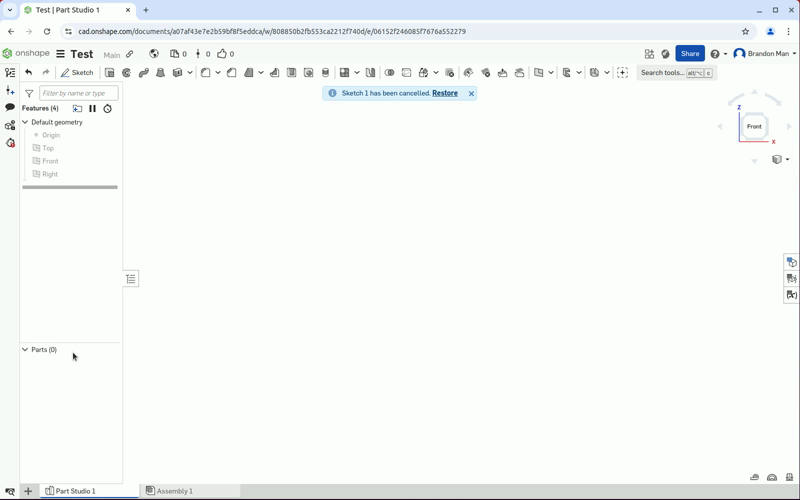
mouse_move(73, 352)
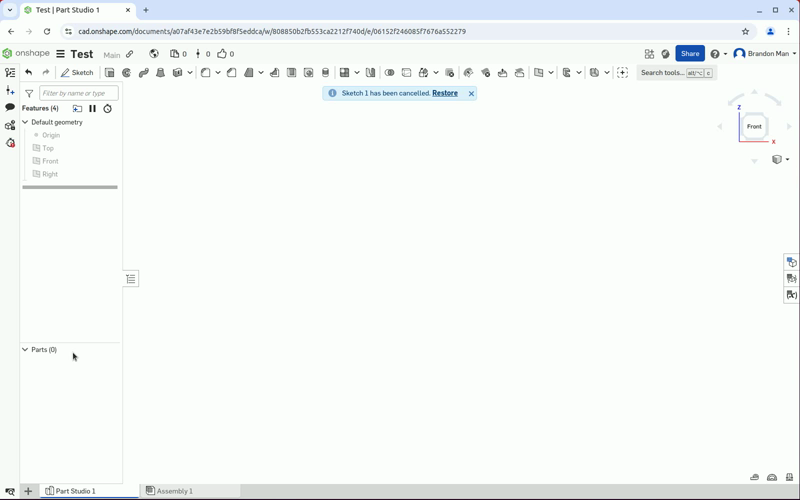
key(shift+y)
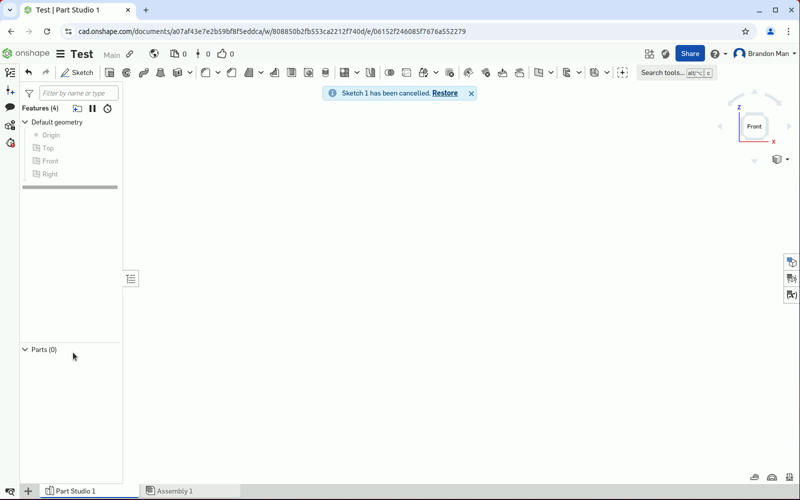
key(shift+s)
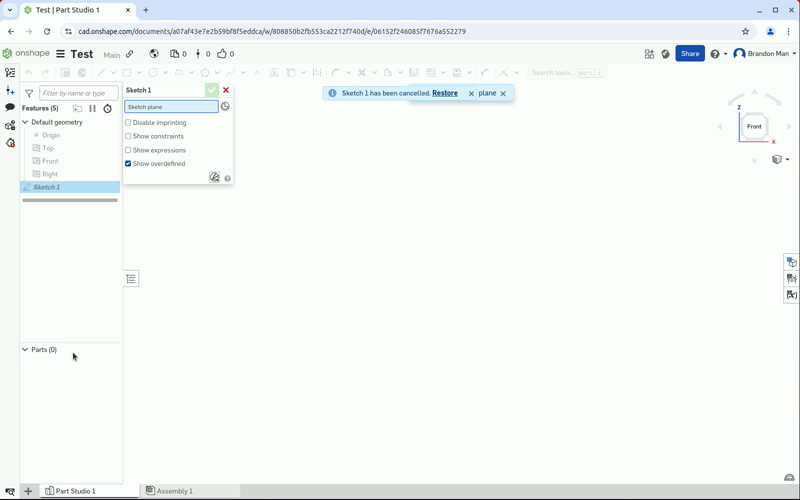
mouse_move(73, 163)
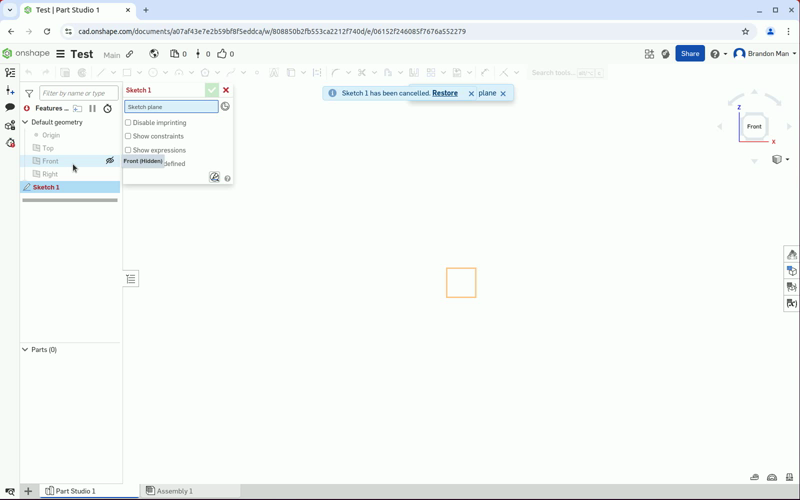
click(73, 163)
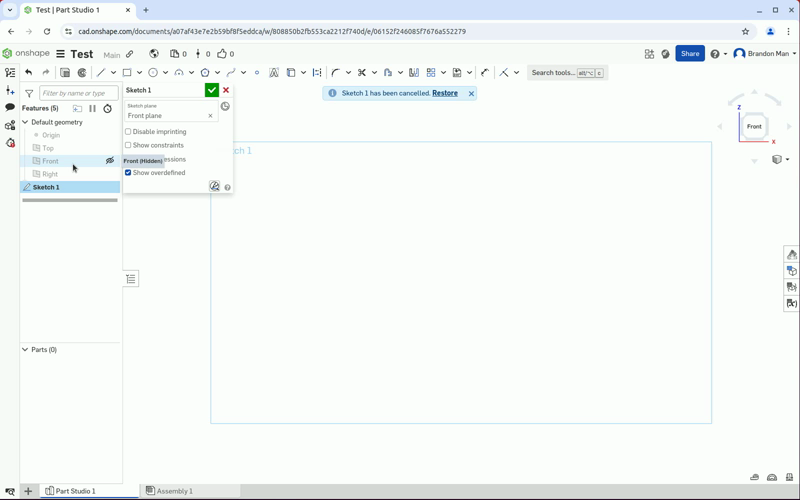
mouse_move(73, 352)
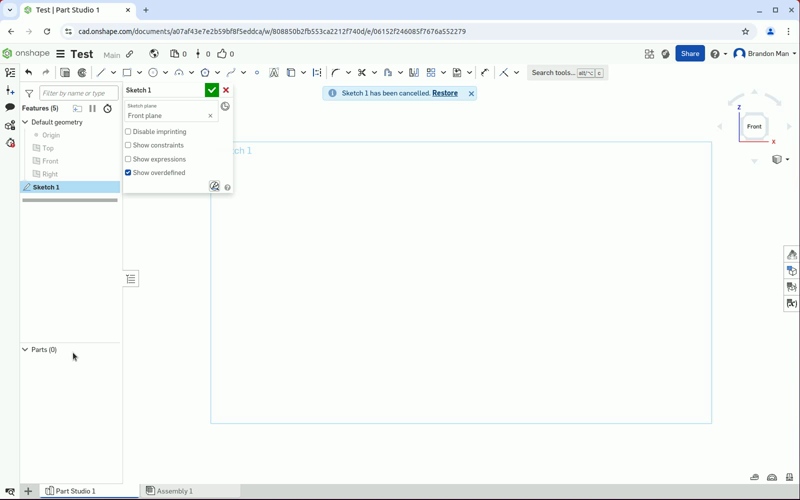
key(y)
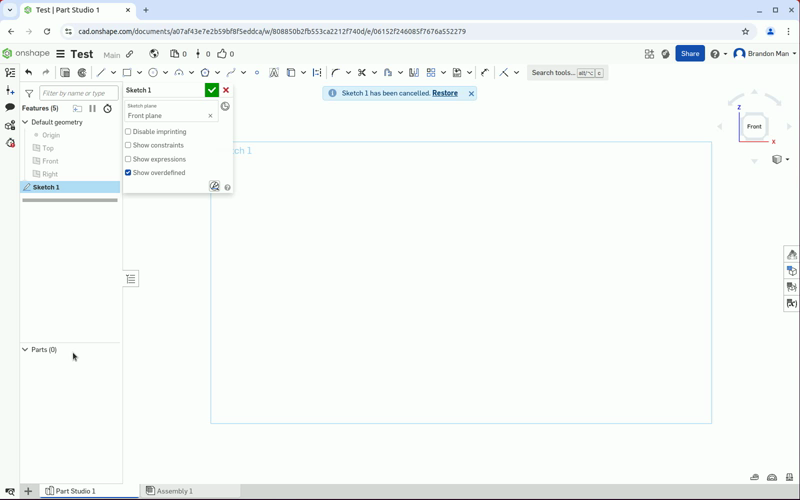
key(l)
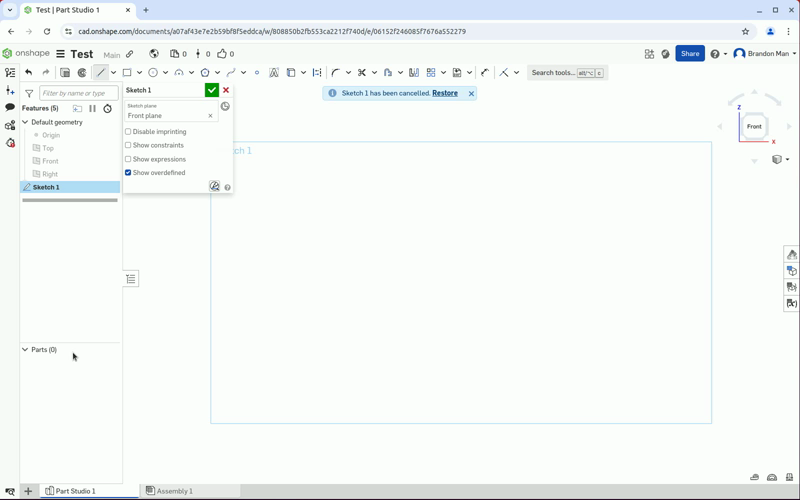
key_down(shift)
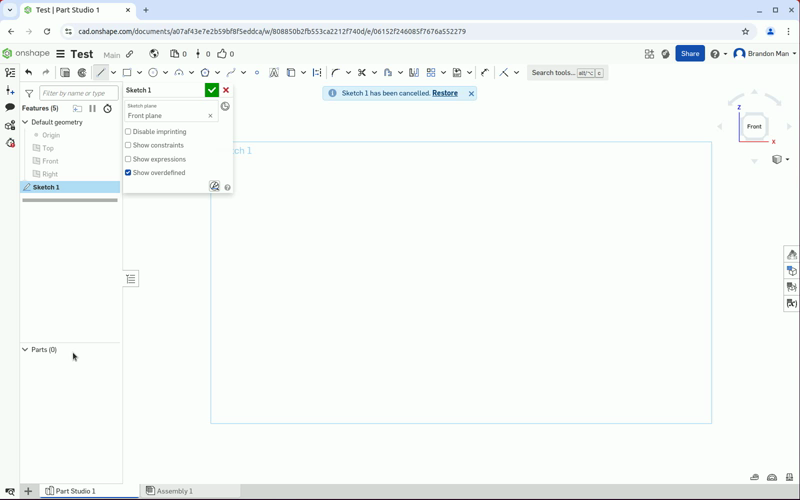
mouse_move(446, 280)
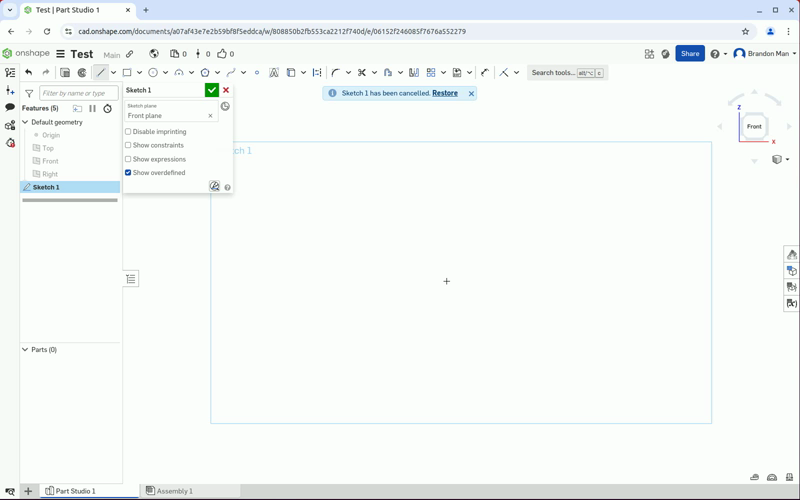
click(446, 280)
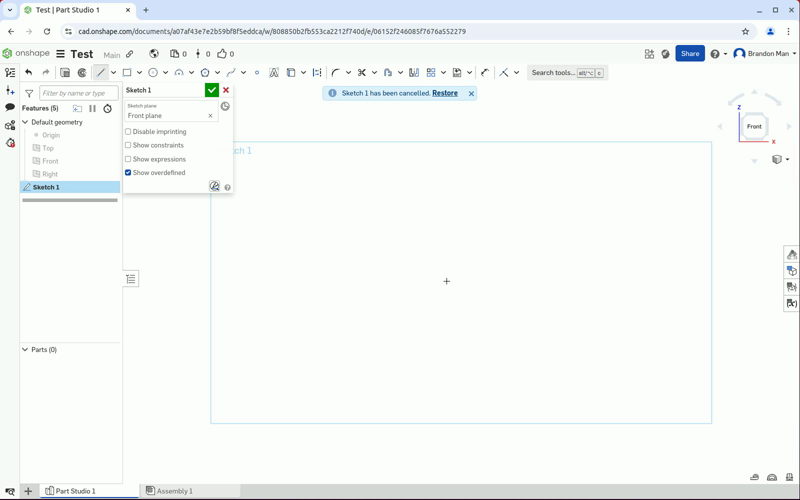
key_up(shift)
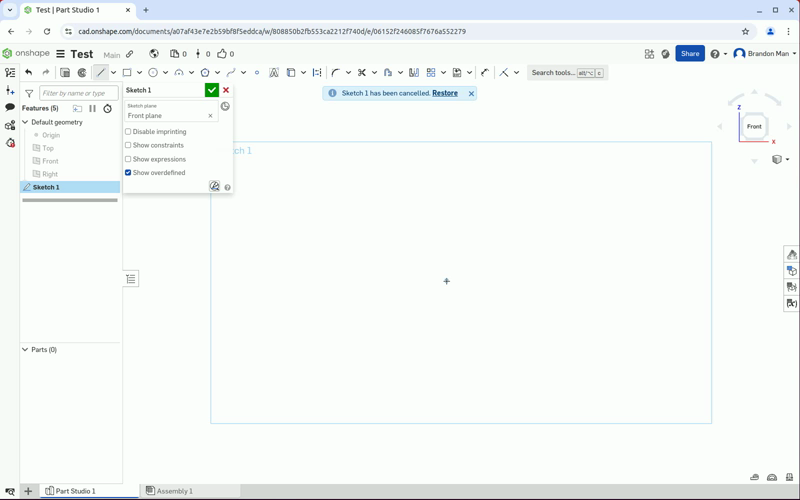
key_down(shift)
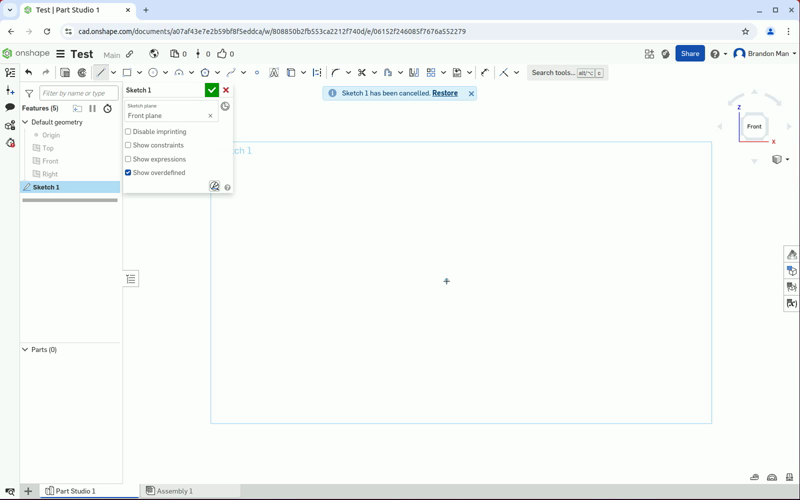
mouse_move(476, 280)
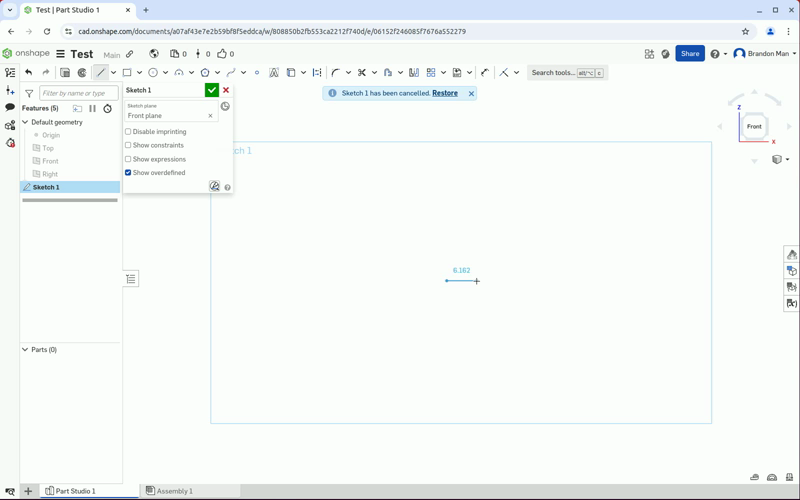
mouse_move(457, 280)
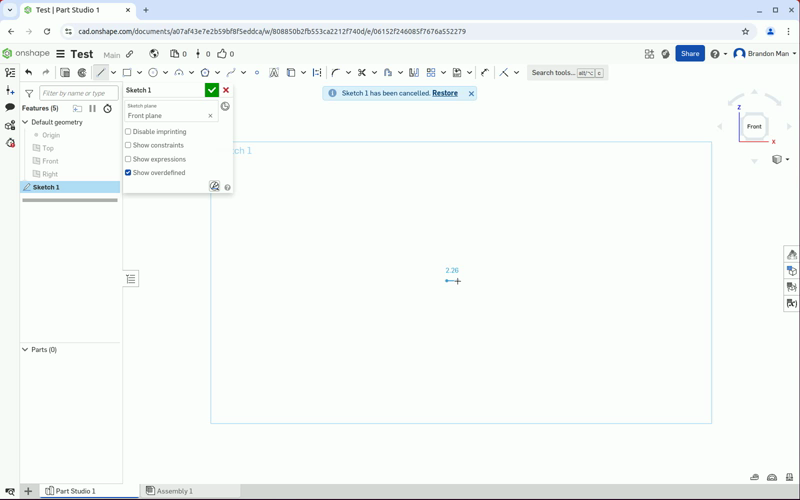
click(457, 280)
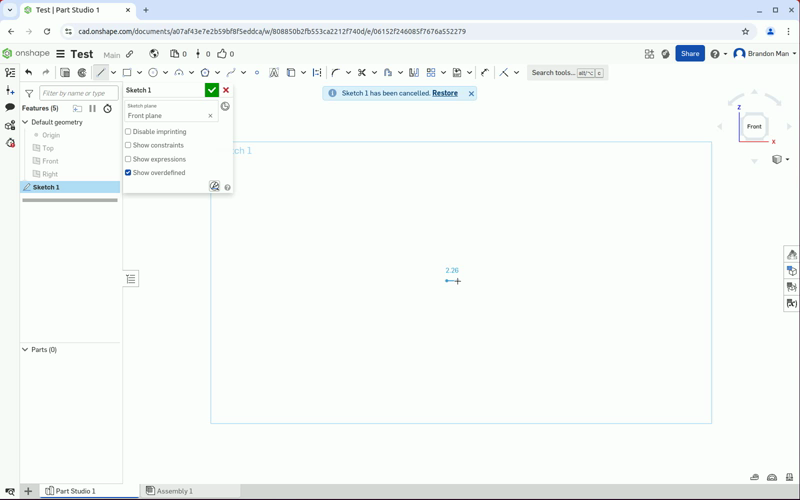
key_up(shift)
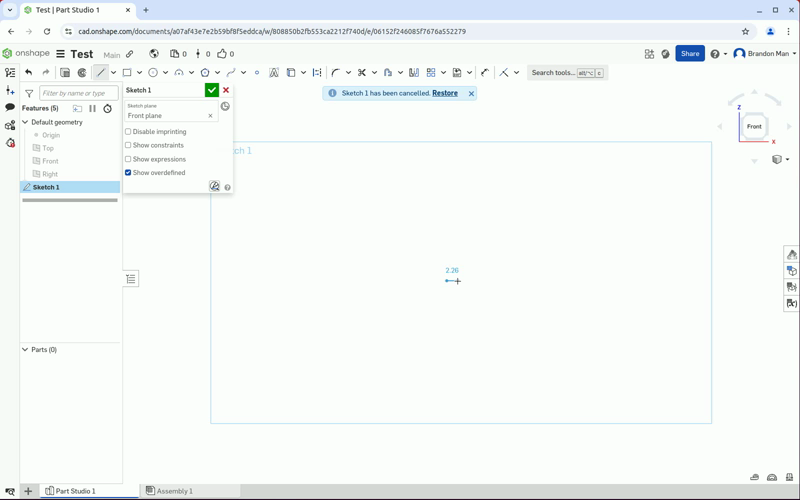
key_down(shift)
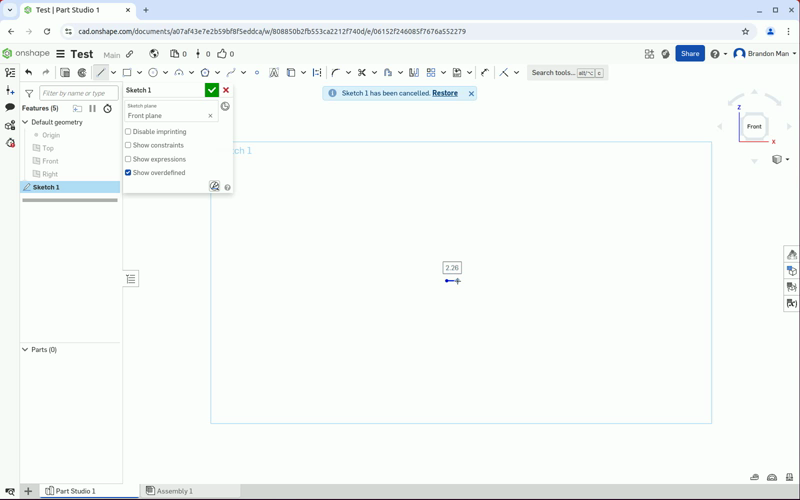
mouse_move(487, 280)
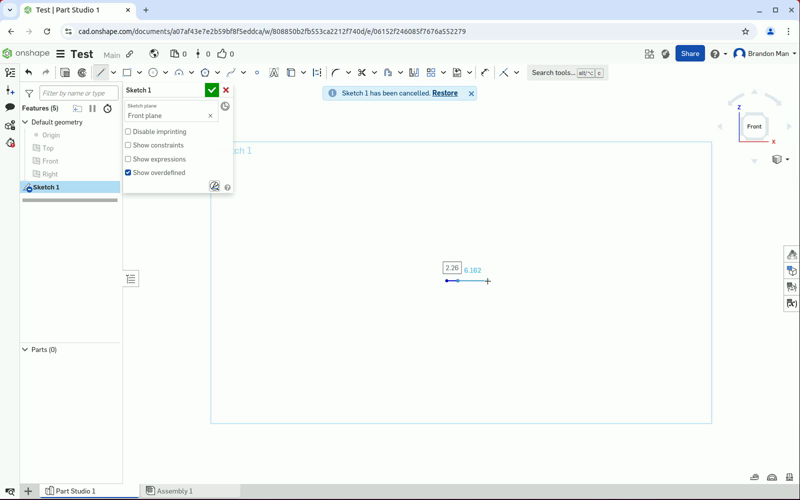
mouse_move(472, 280)
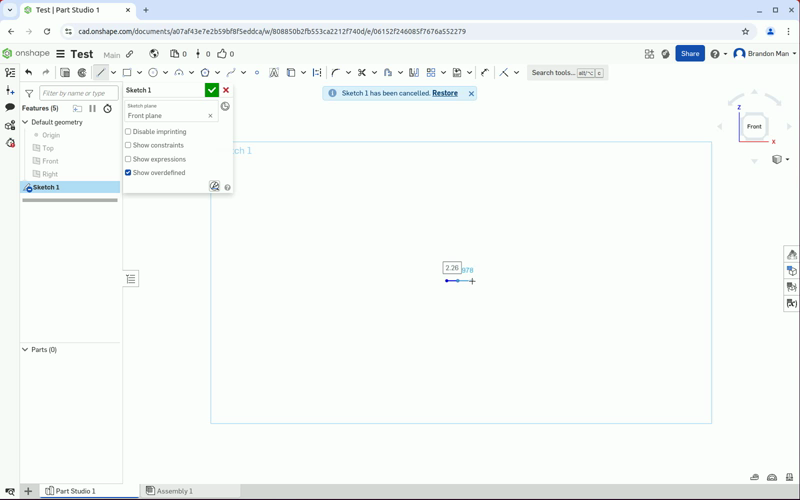
click(472, 280)
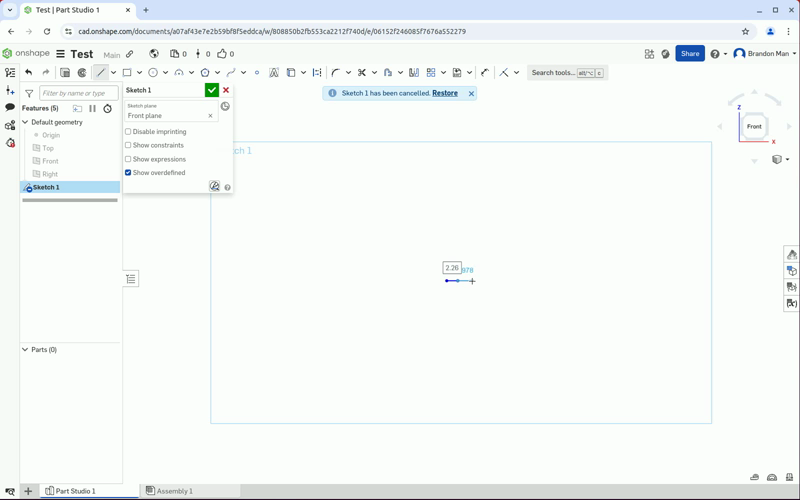
key_up(shift)
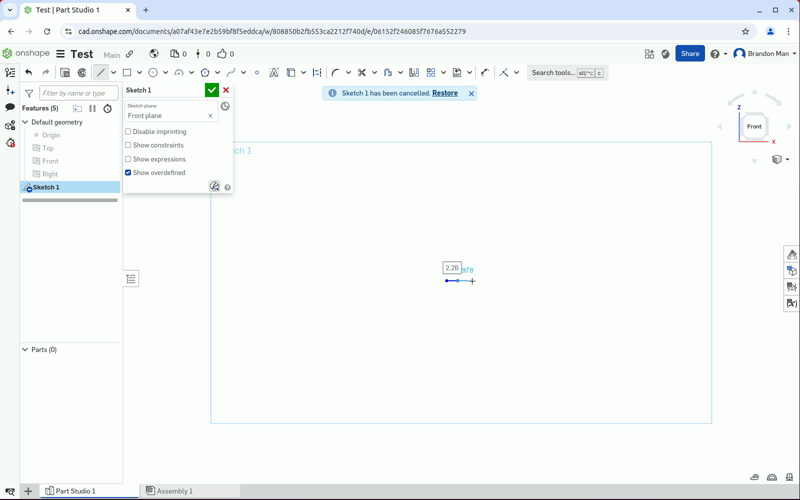
key_down(shift)
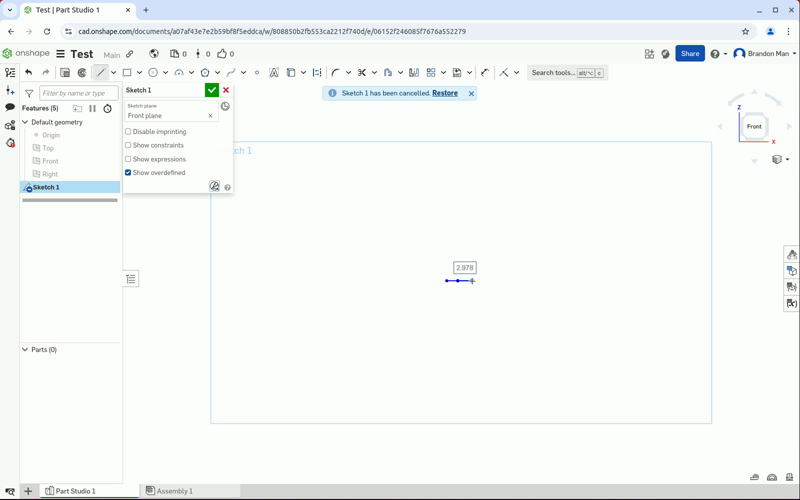
mouse_move(502, 280)
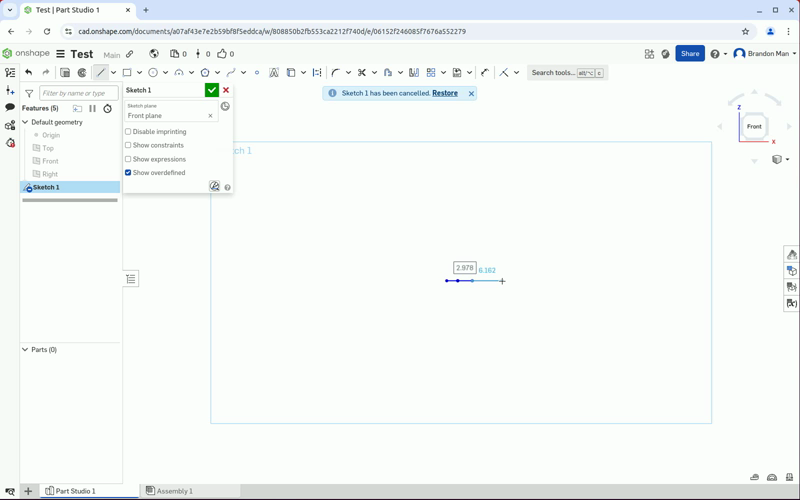
mouse_move(472, 269)
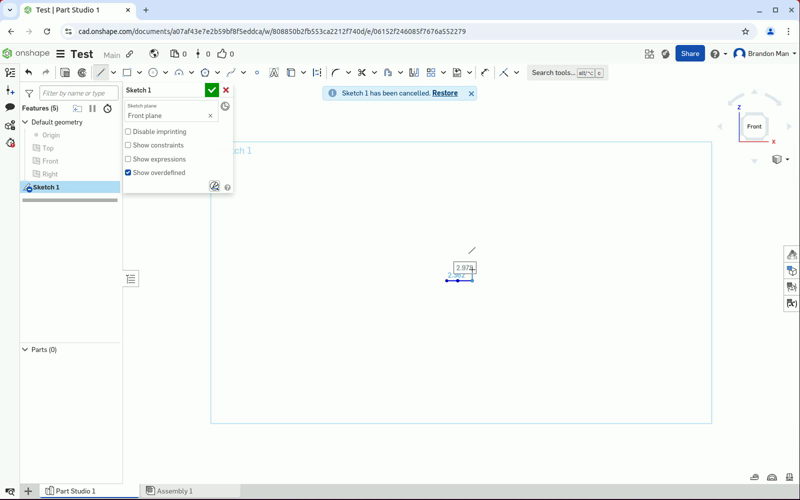
click(472, 269)
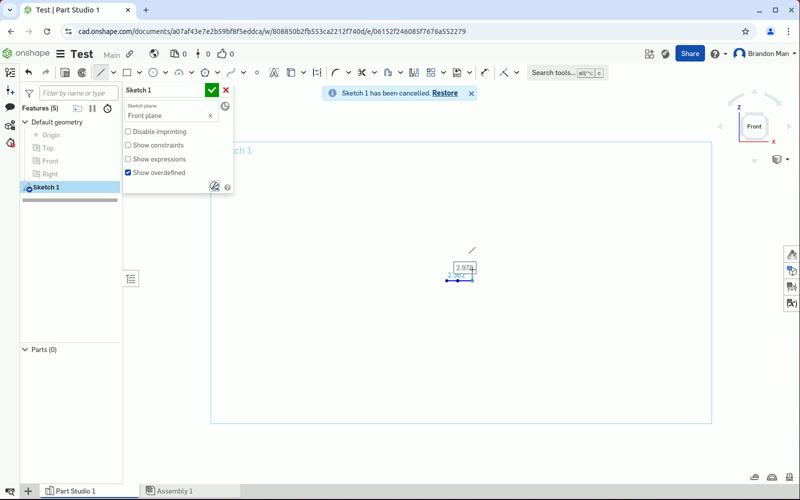
key_up(shift)
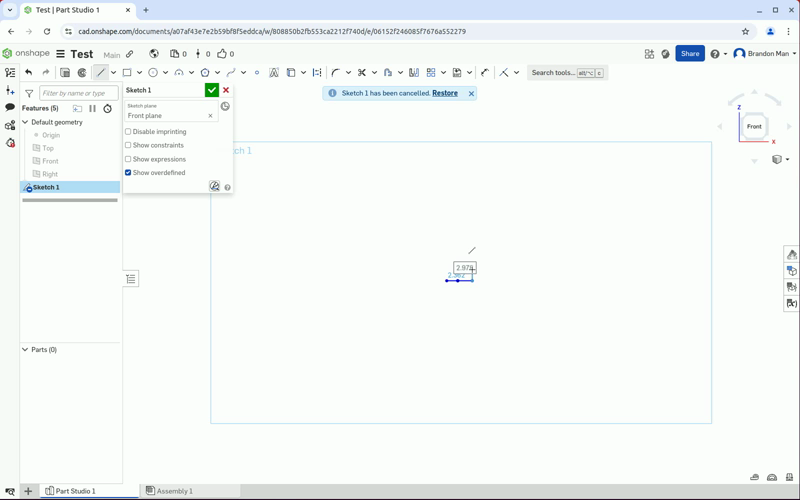
key_down(shift)
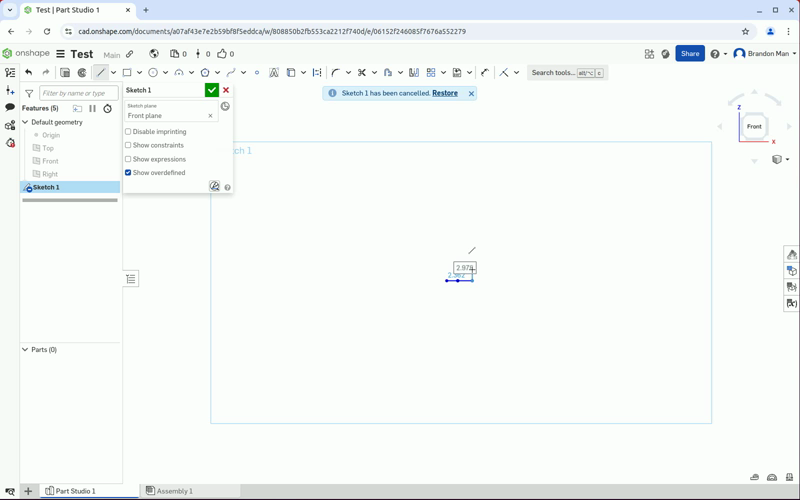
mouse_move(502, 269)
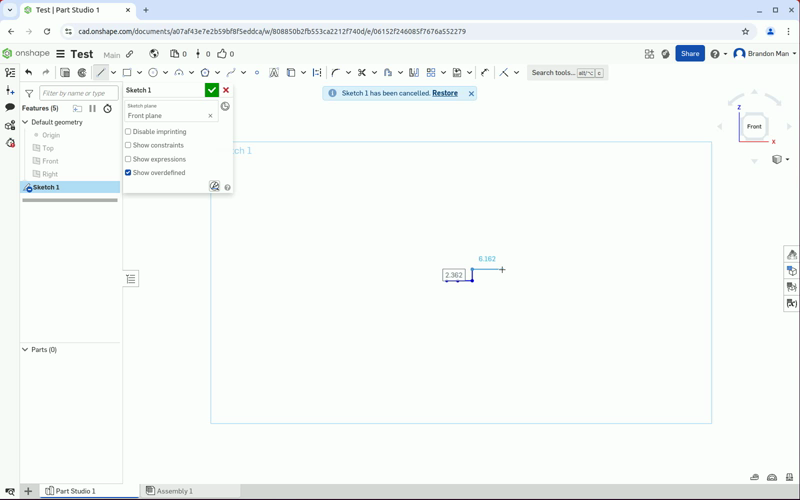
mouse_move(446, 269)
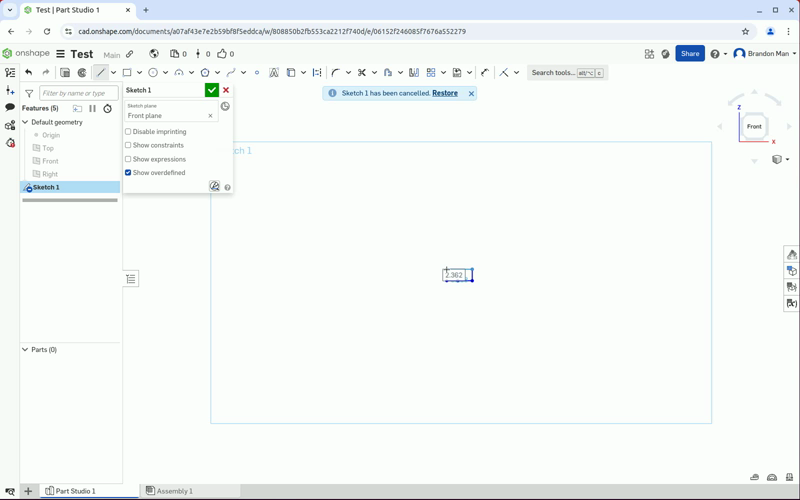
click(446, 269)
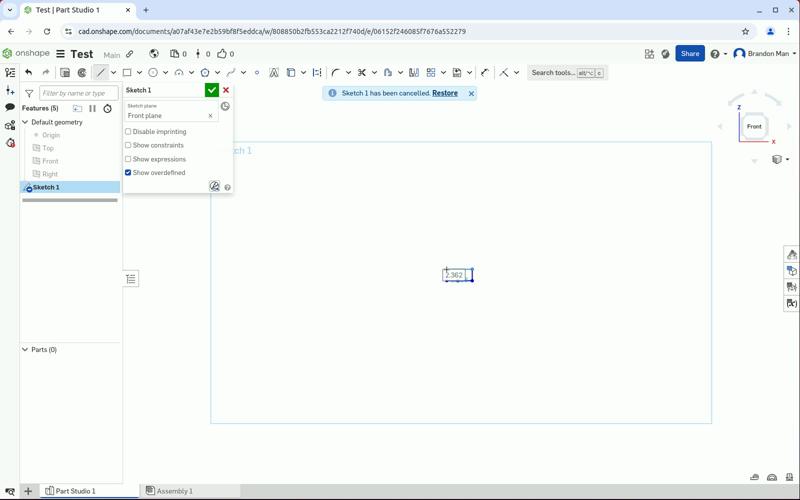
key_up(shift)
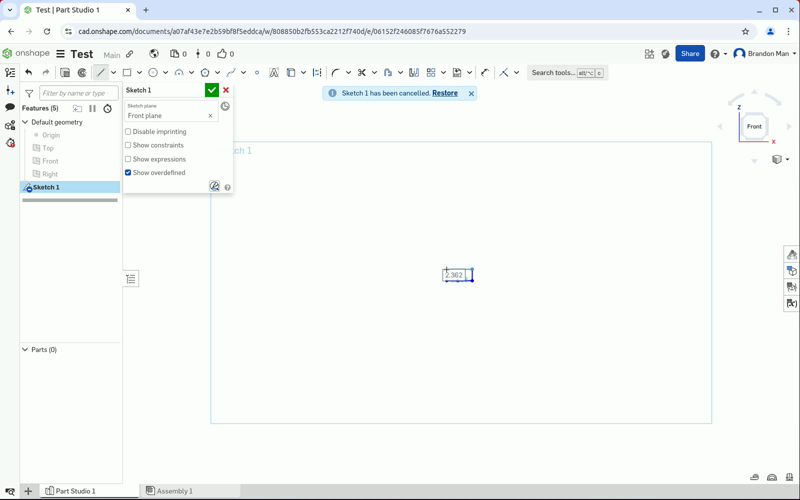
mouse_move(476, 269)
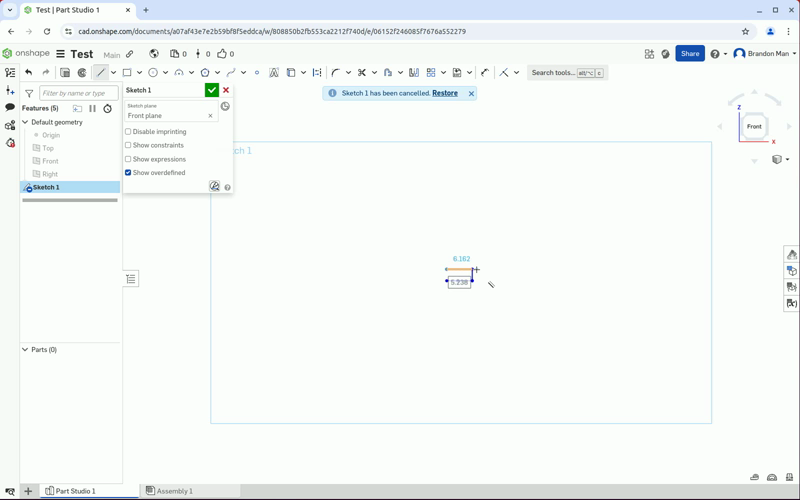
key_down(shift)
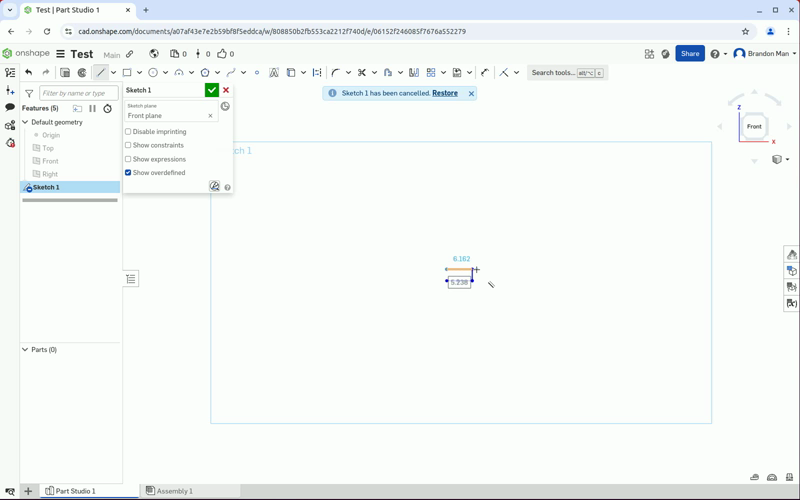
mouse_move(446, 280)
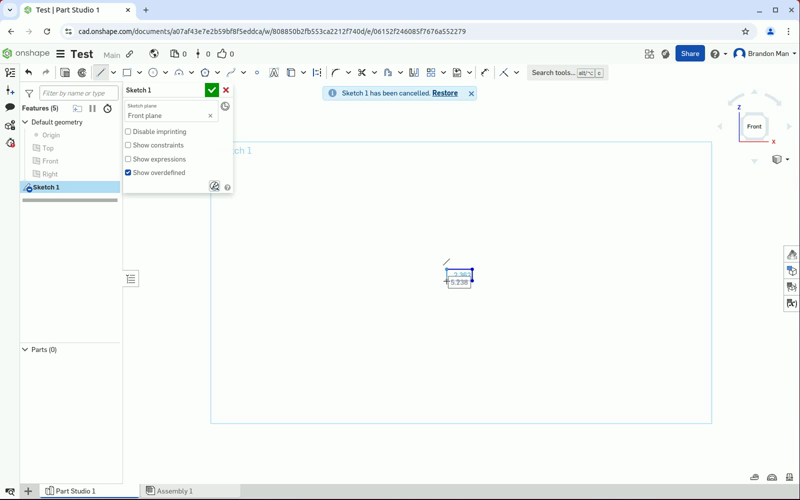
key_up(shift)
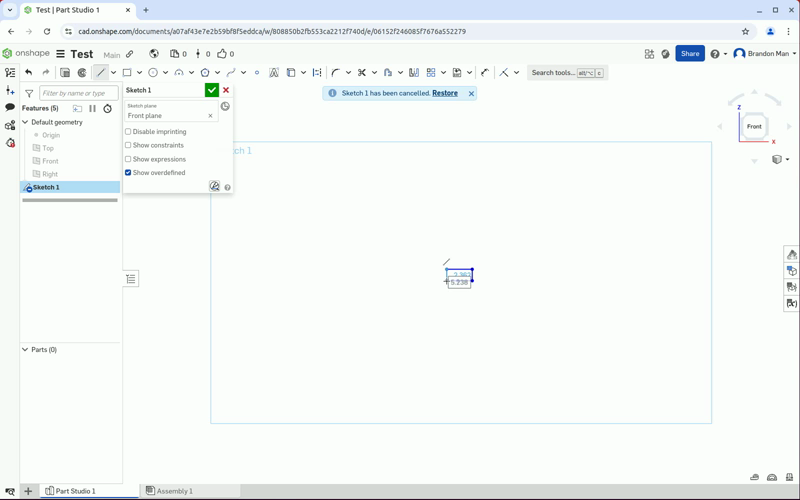
click(446, 280)
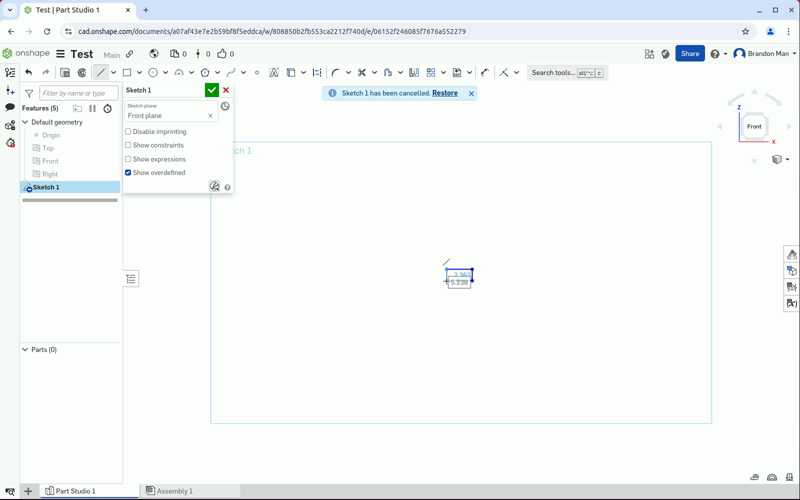
key(esc)
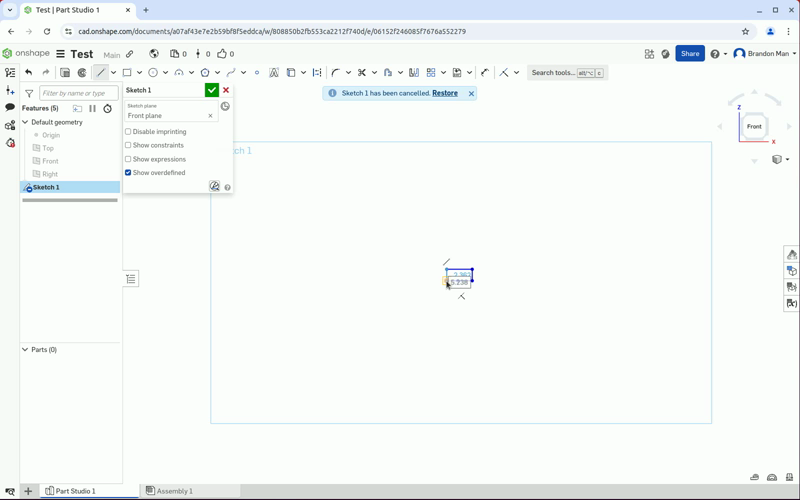
mouse_move(468, 278)
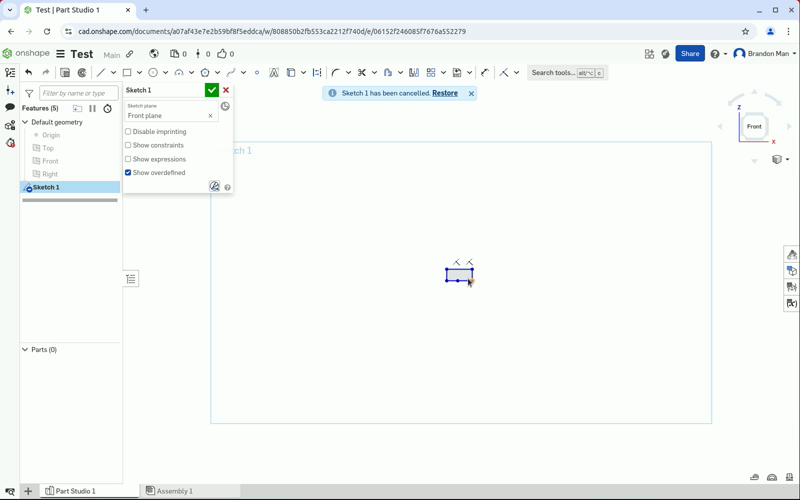
scroll(6)
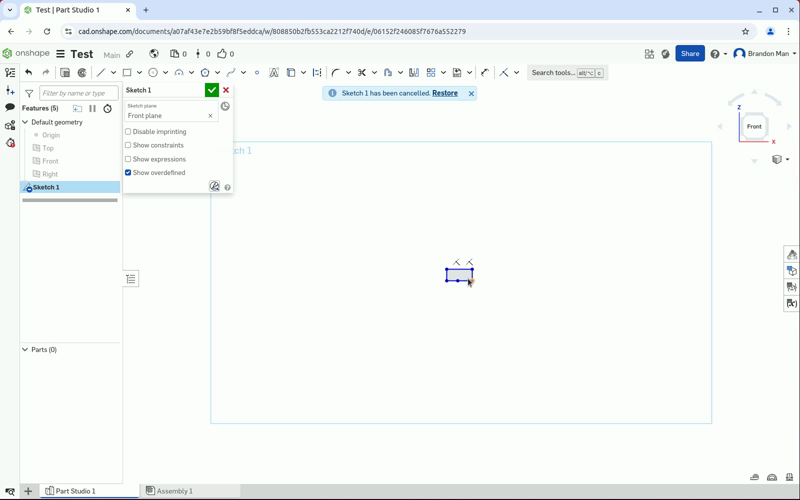
scroll(6)
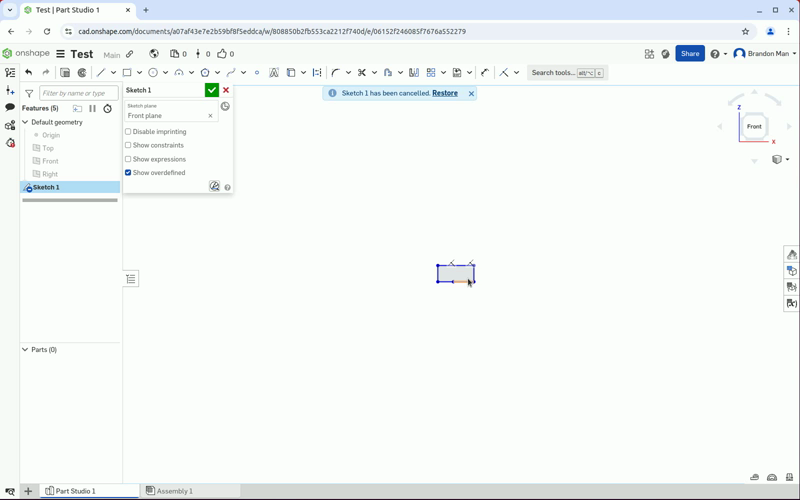
scroll(6)
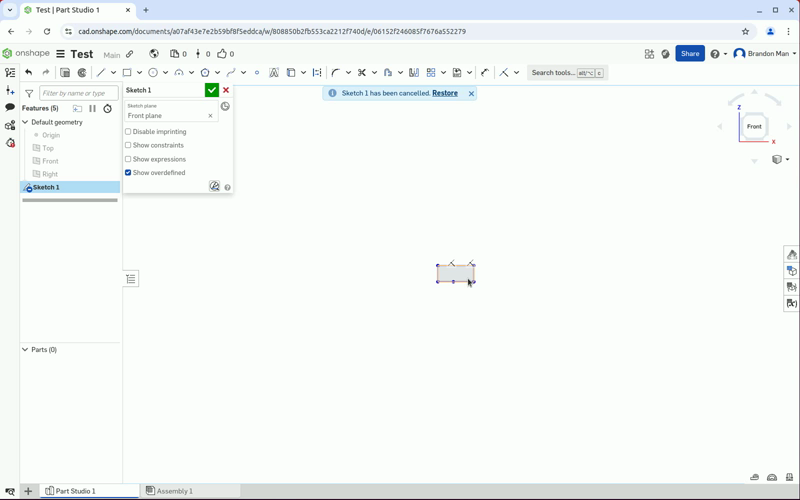
scroll(6)
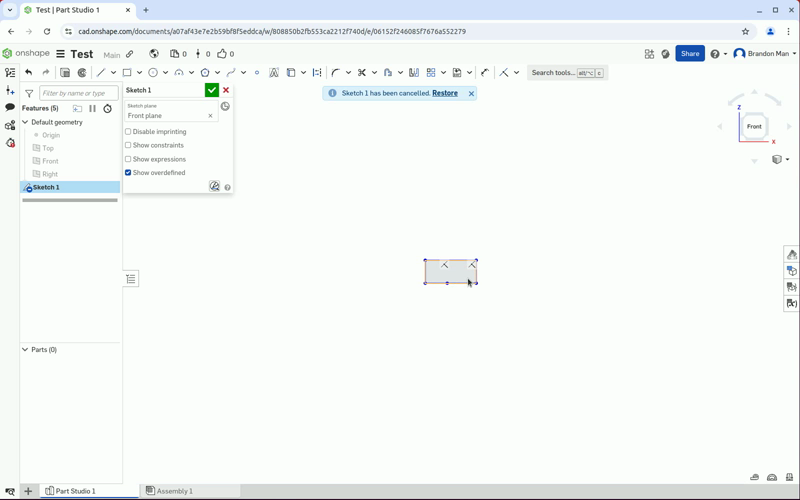
scroll(6)
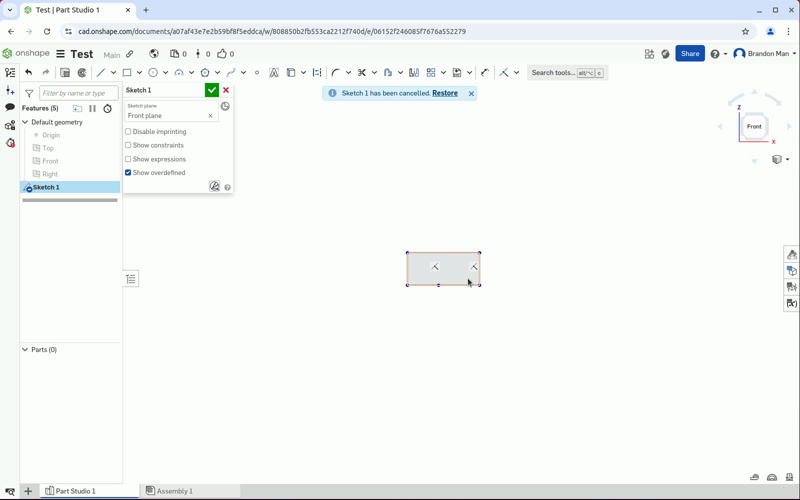
scroll(6)
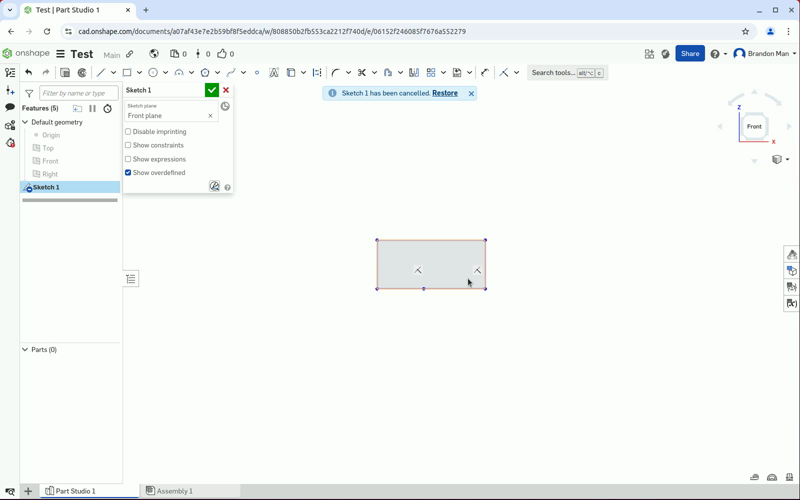
scroll(6)
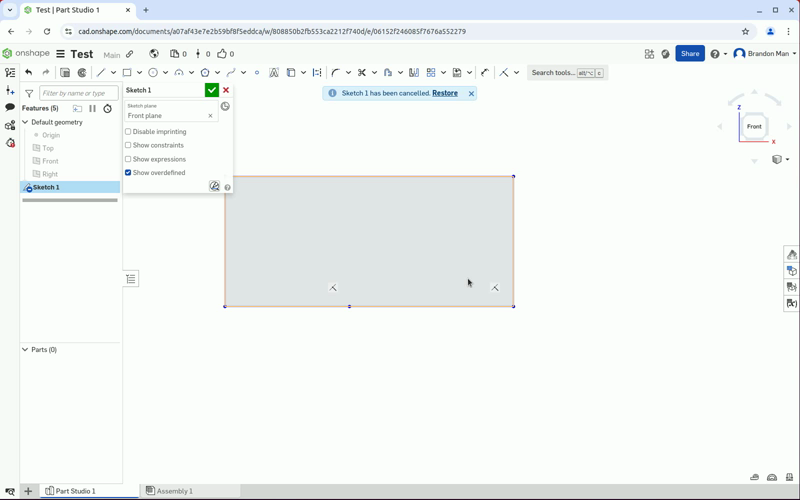
click(468, 278)
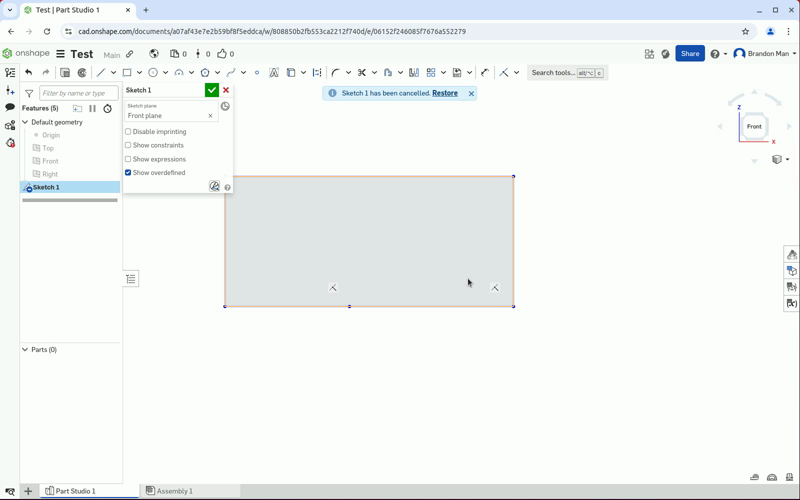
scroll(-6)
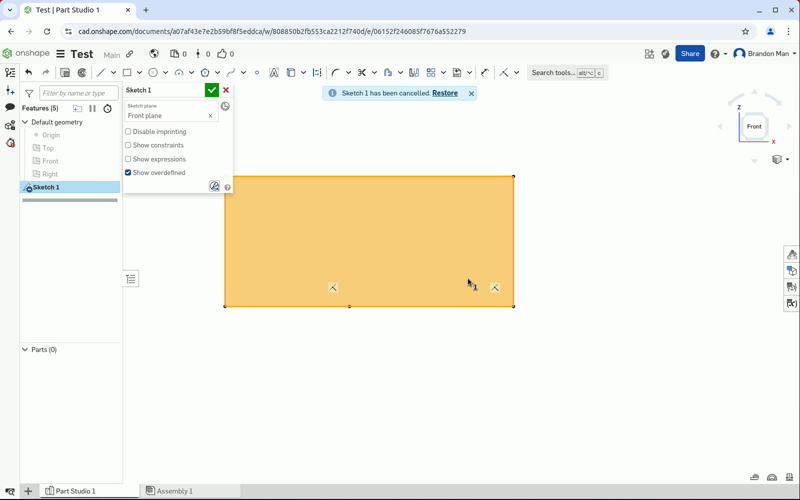
scroll(-6)
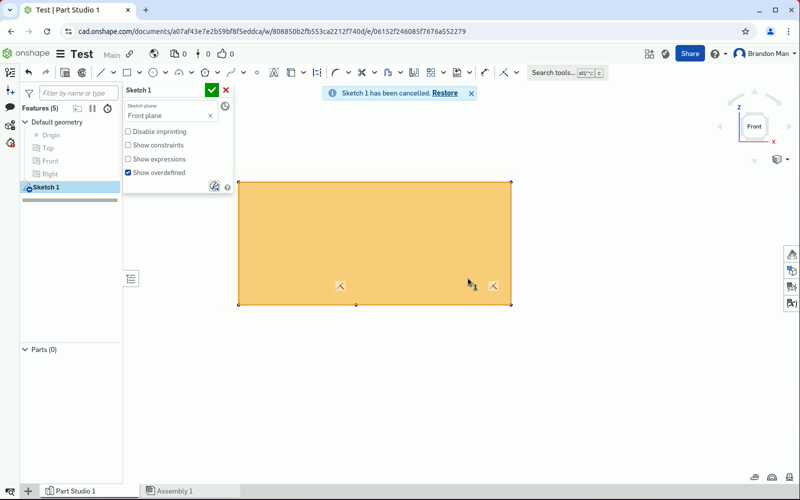
scroll(-6)
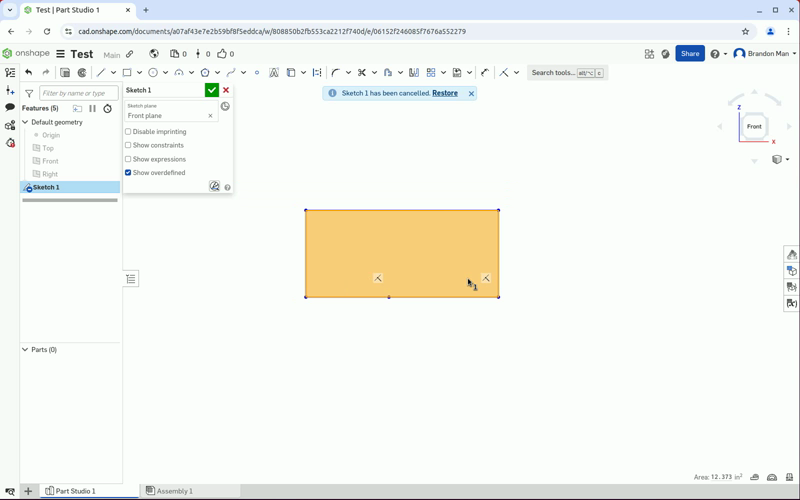
scroll(-6)
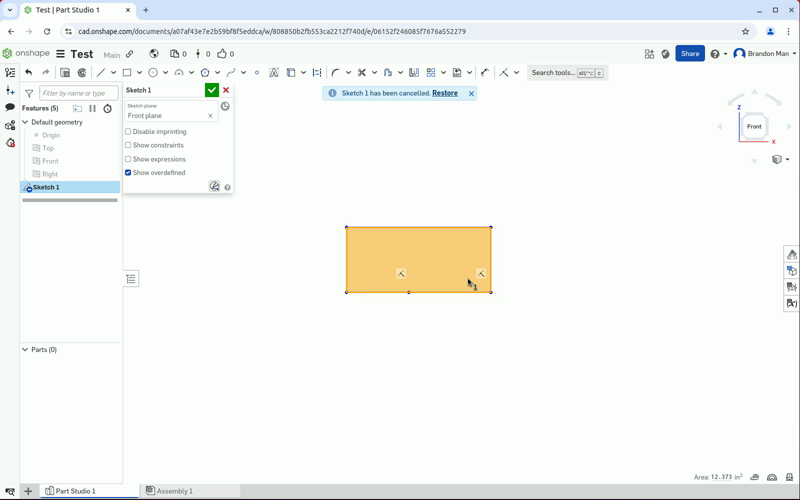
scroll(-6)
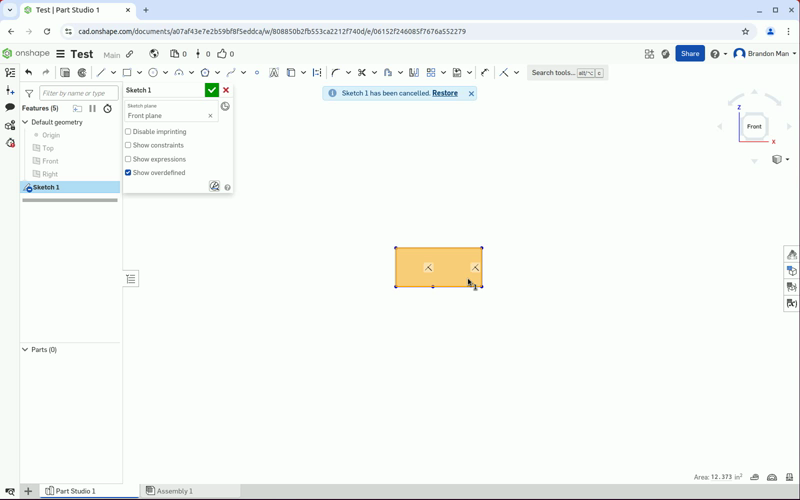
scroll(-6)
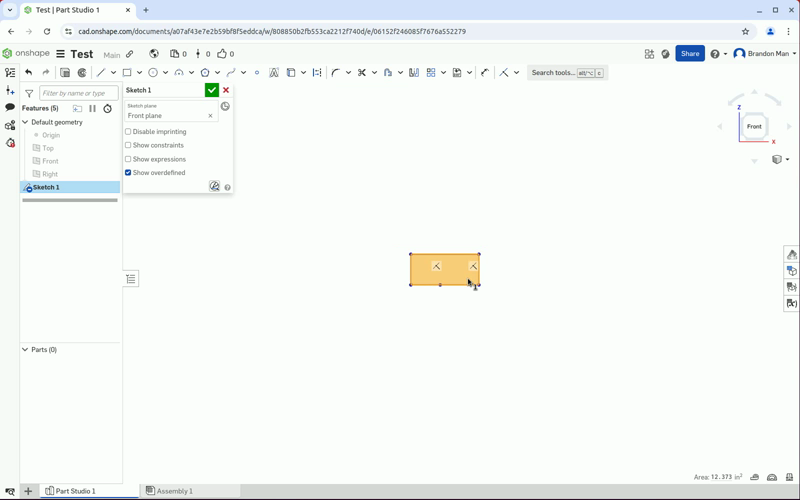
scroll(-6)
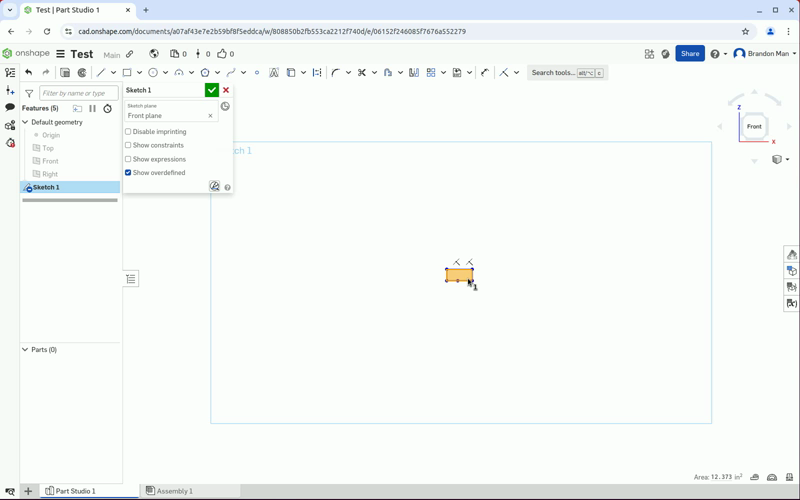
mouse_move(73, 352)
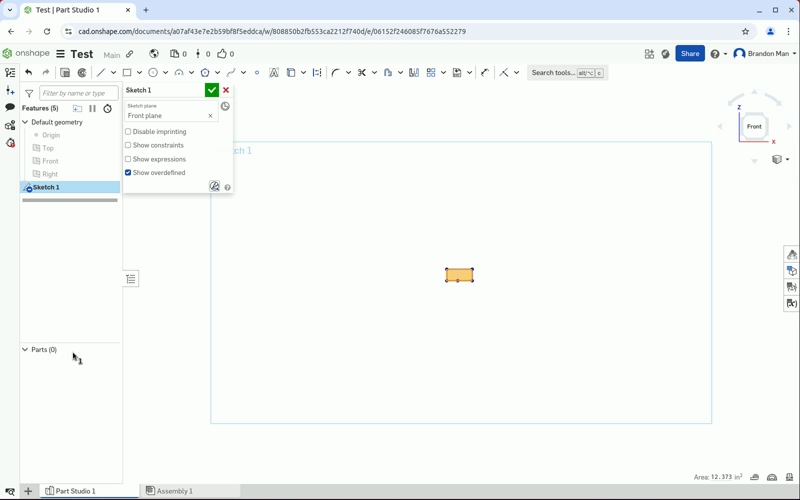
key(shift+y)
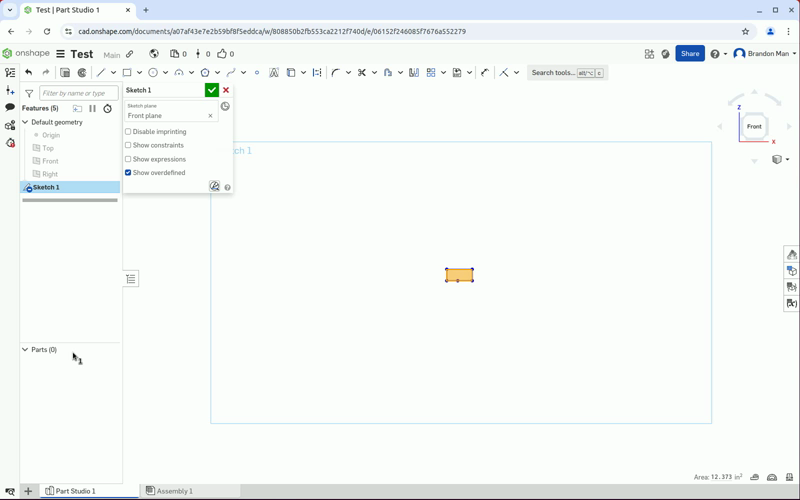
key(shift+e)
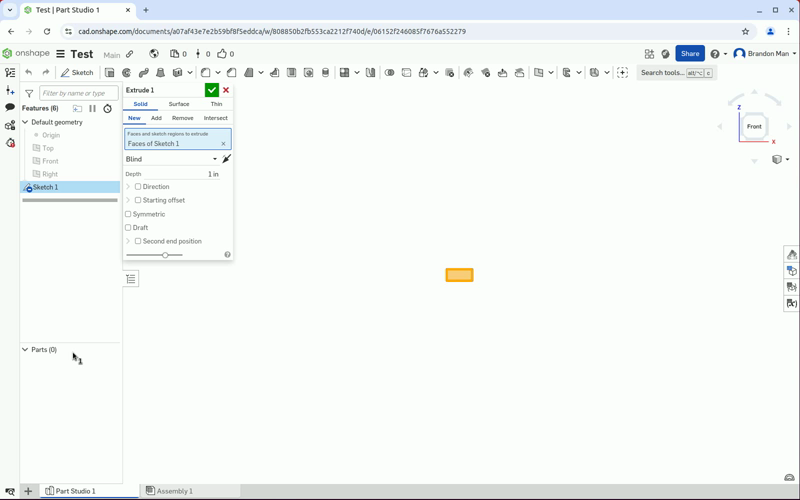
mouse_move(143, 106)
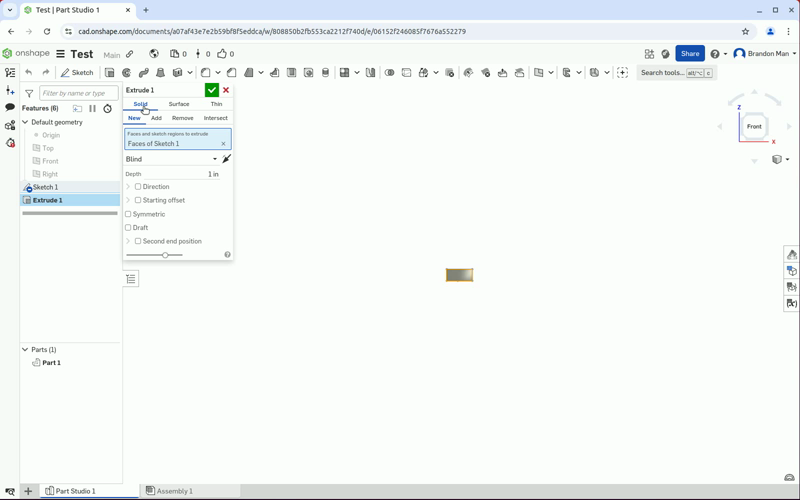
click(143, 106)
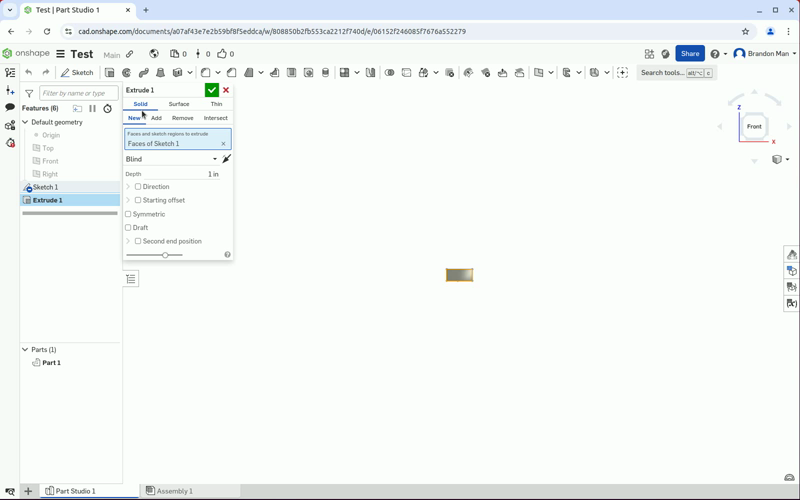
mouse_move(137, 120)
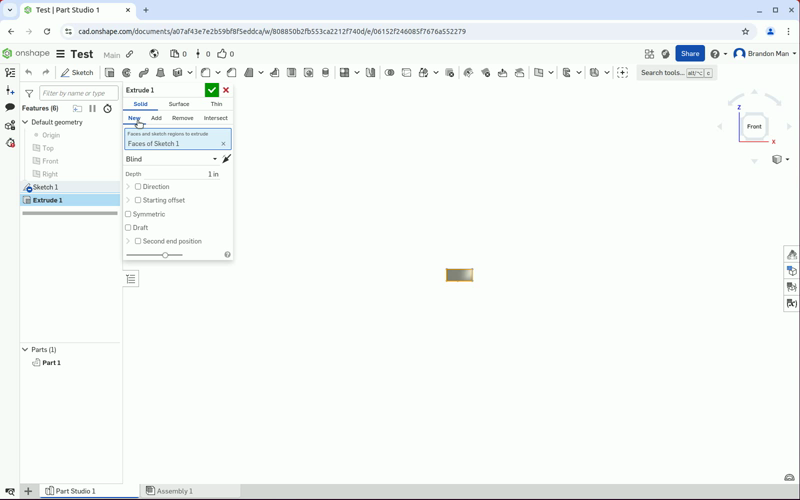
click(137, 120)
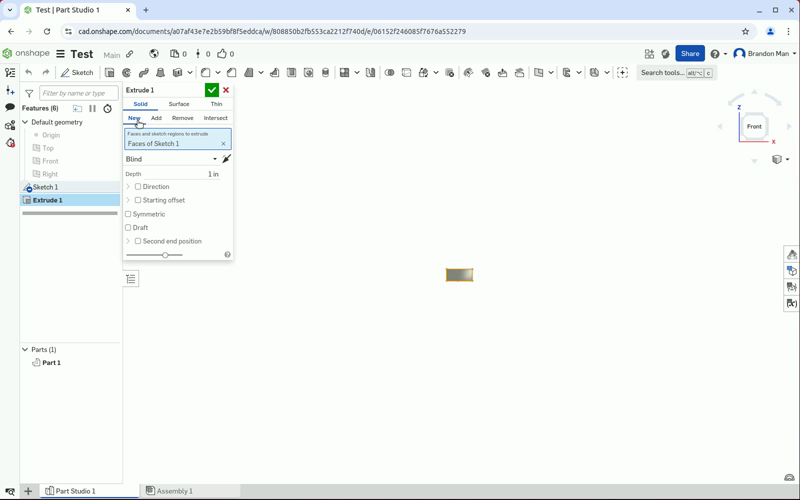
key(tab, 4)
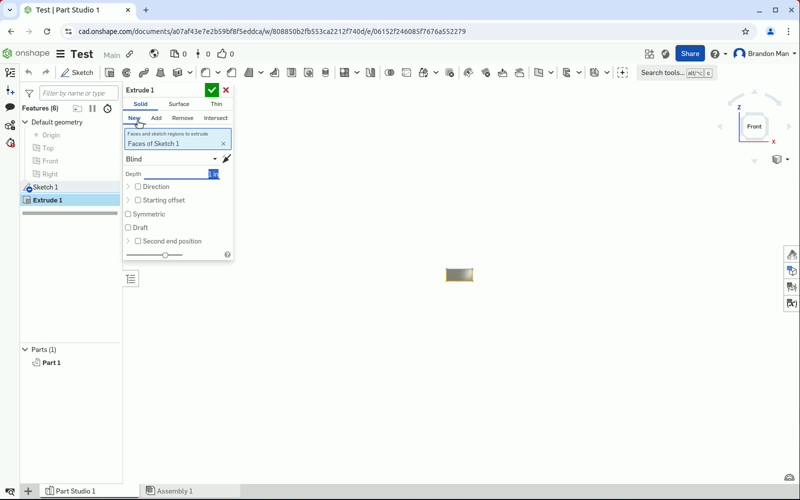
text(23.108)
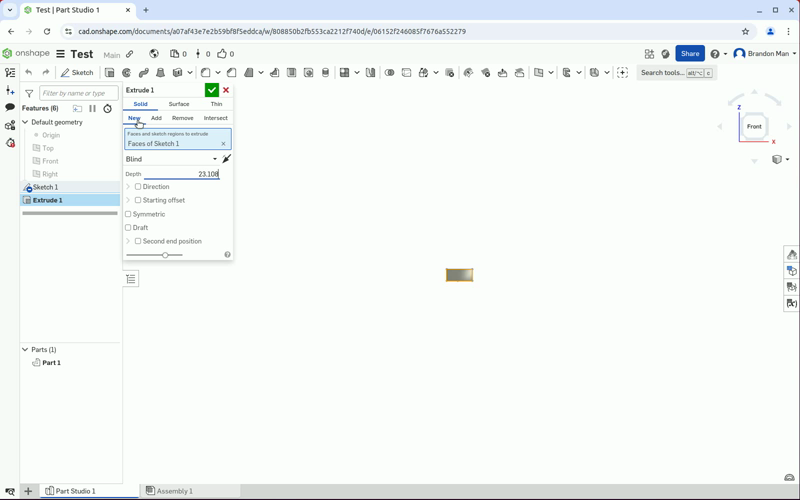
key(enter)
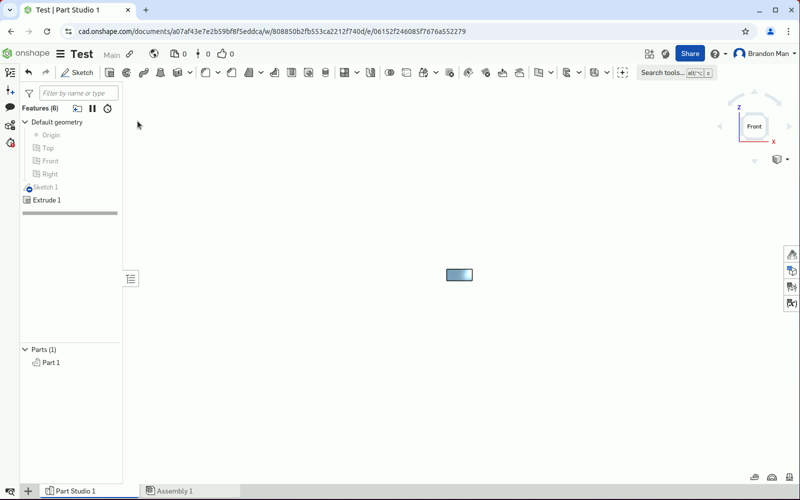
key(shift+h)
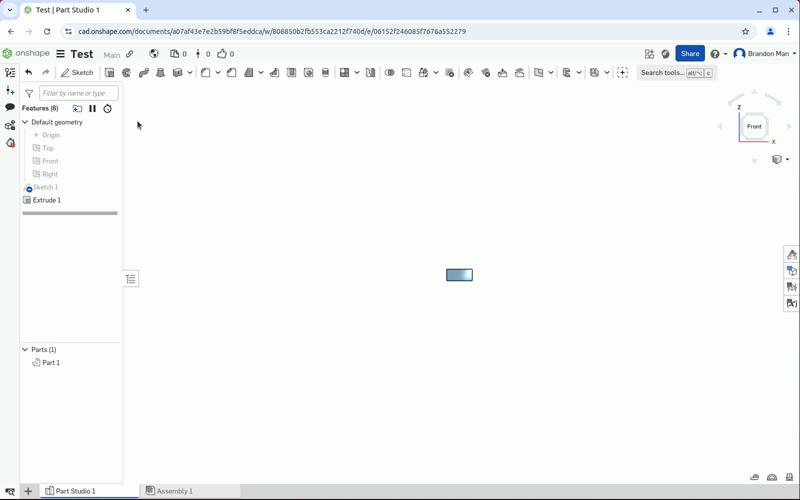
key(shift+h)
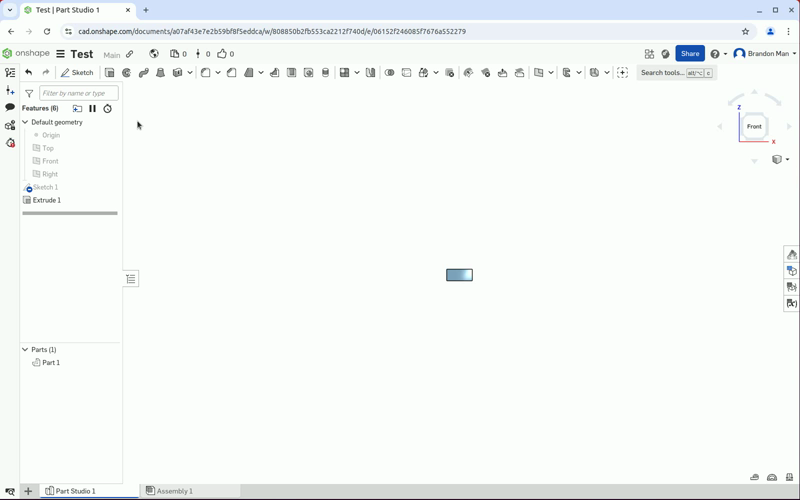
mouse_move(73, 189)
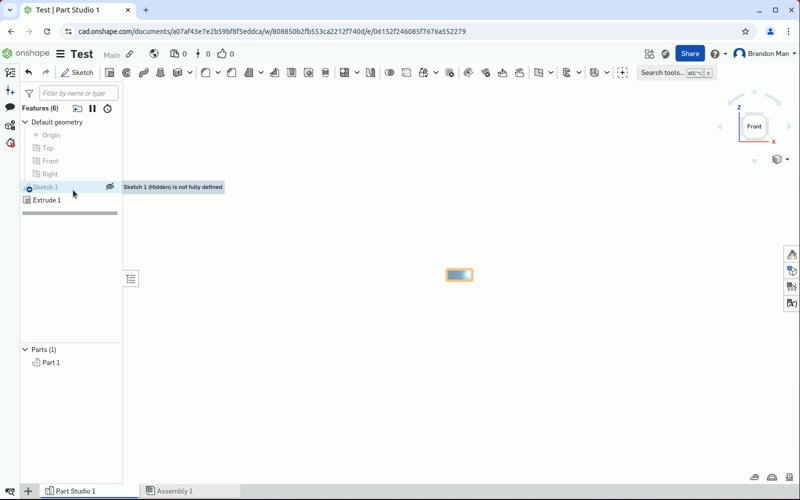
click(73, 189)
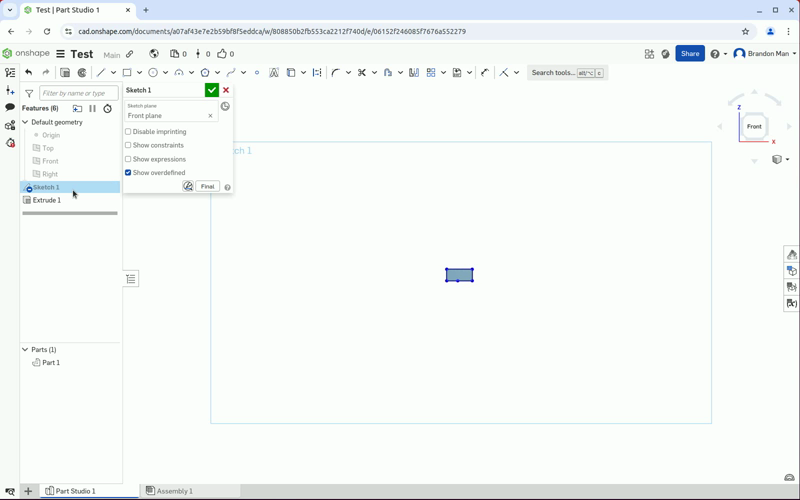
mouse_move(229, 92)
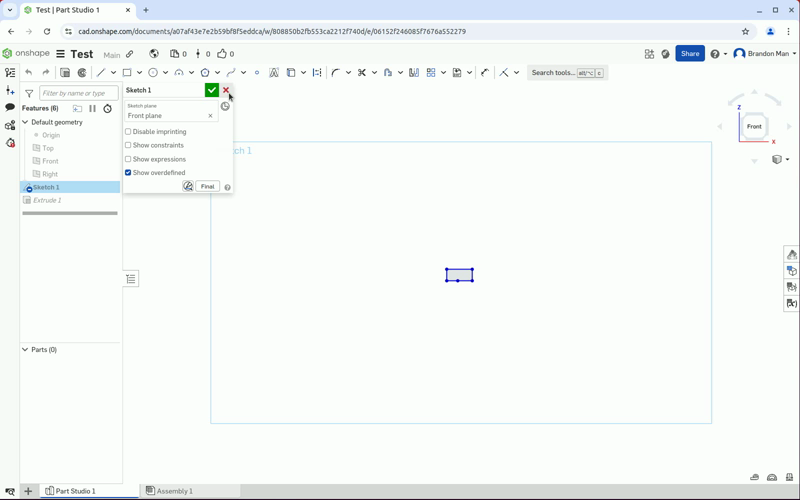
click(229, 92)
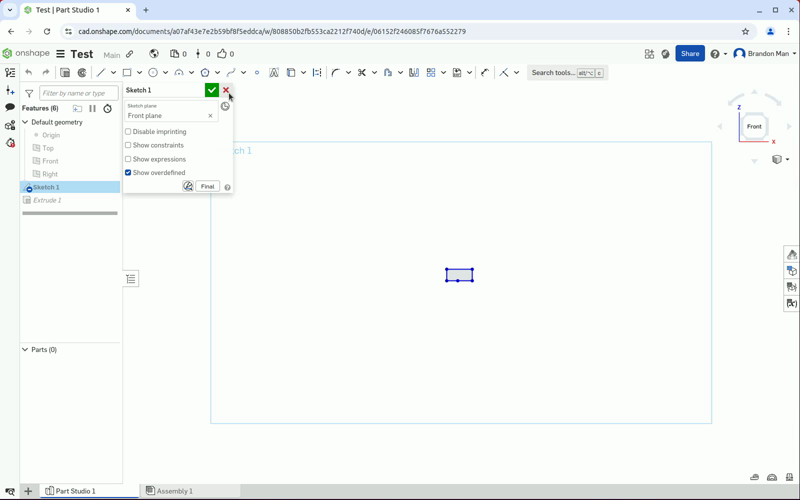
key(shift+s)
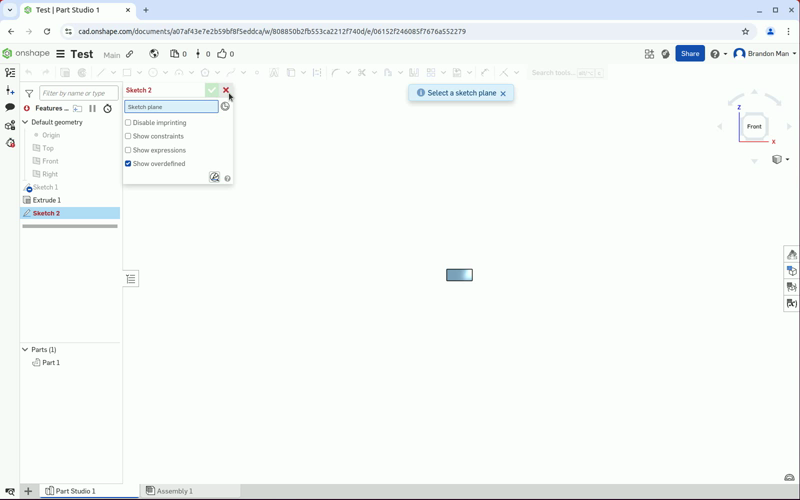
mouse_move(73, 163)
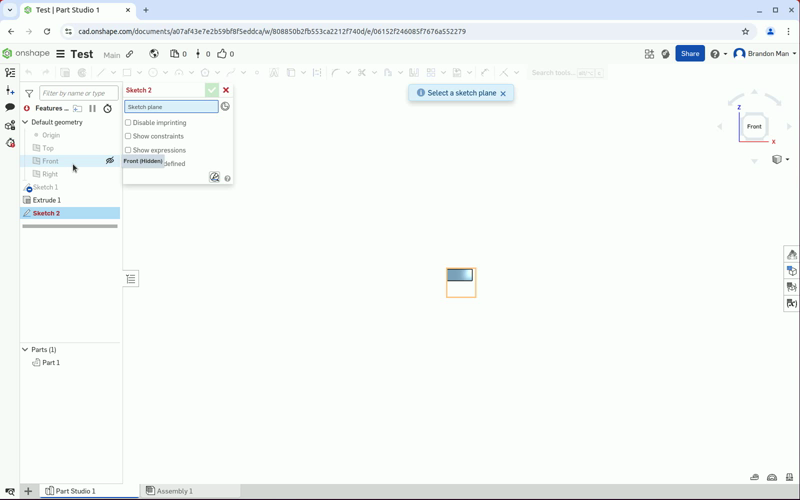
click(73, 163)
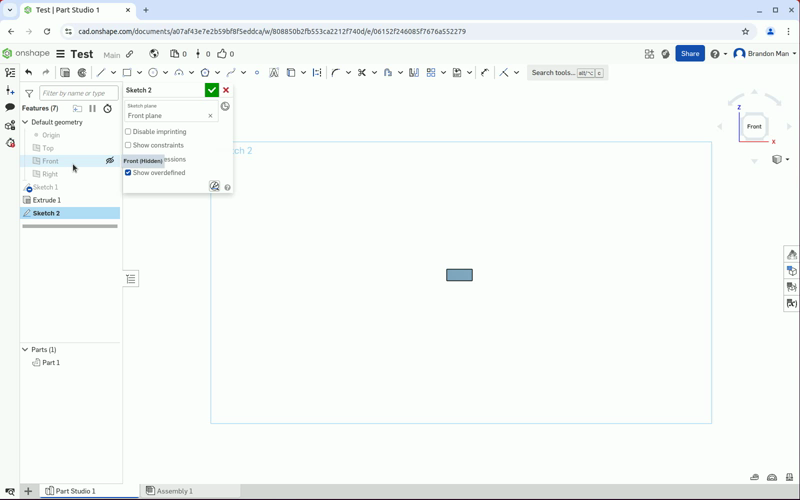
mouse_move(73, 352)
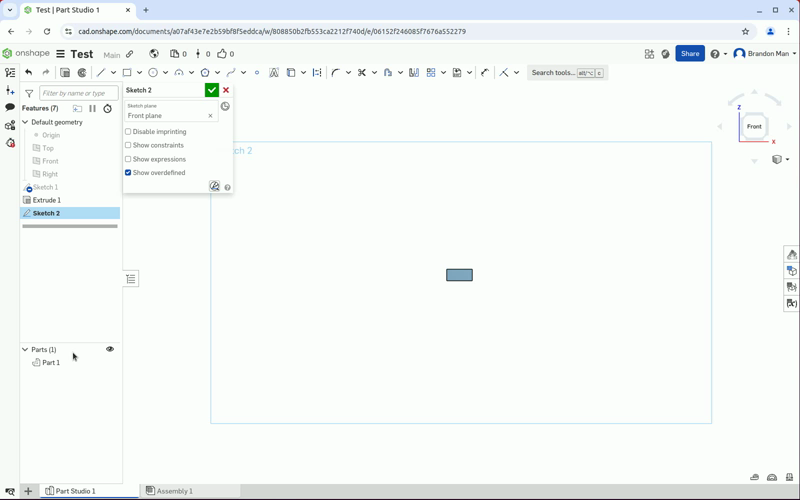
key(y)
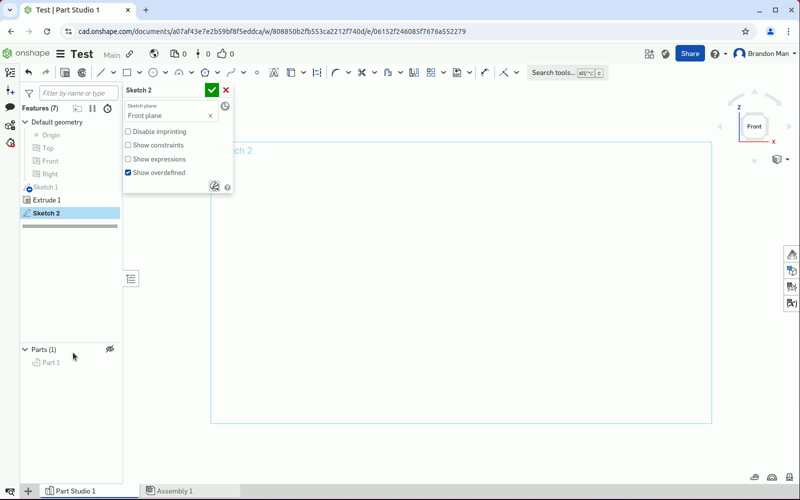
key(l)
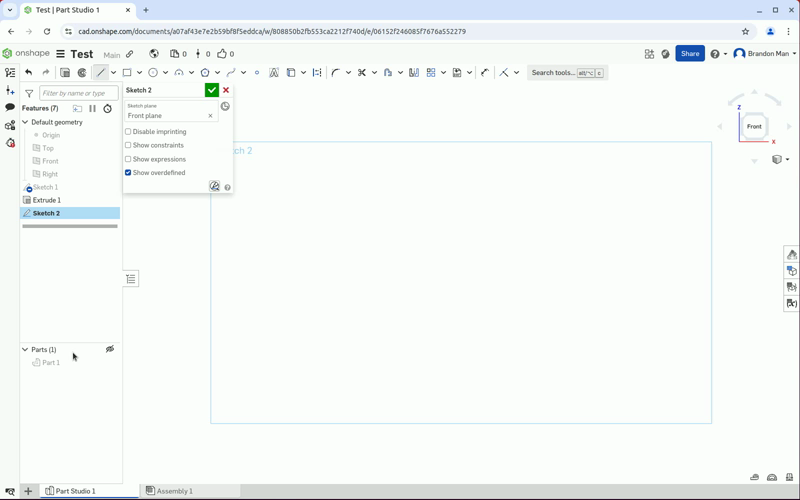
key_down(shift)
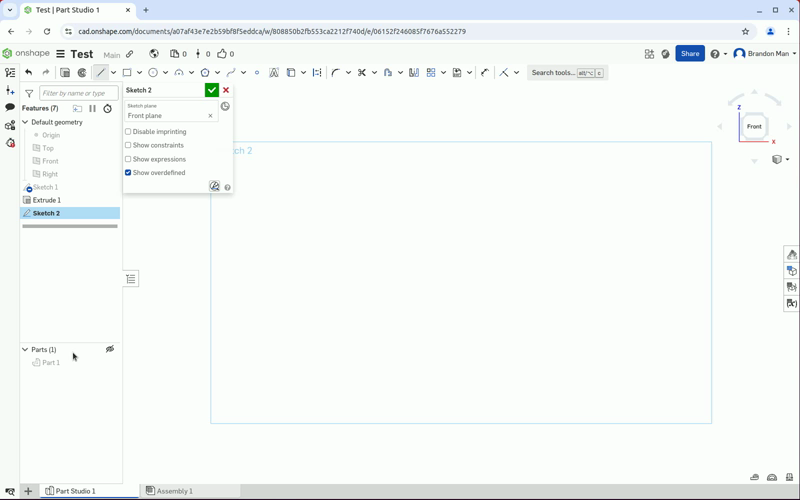
mouse_move(446, 291)
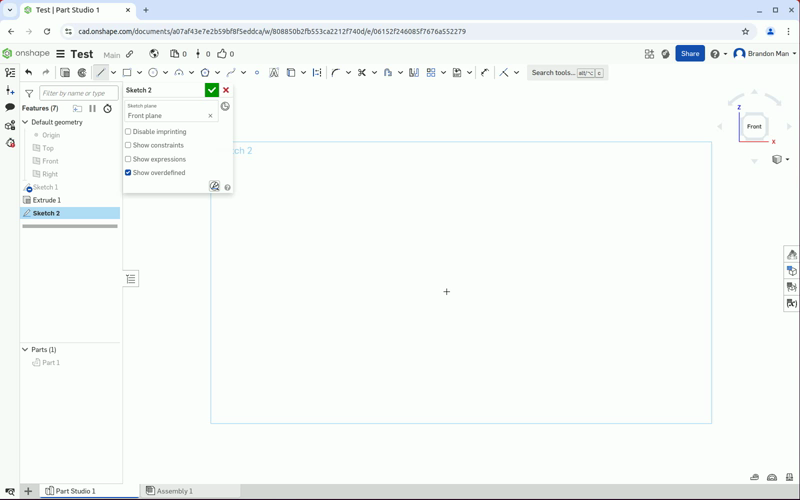
click(446, 291)
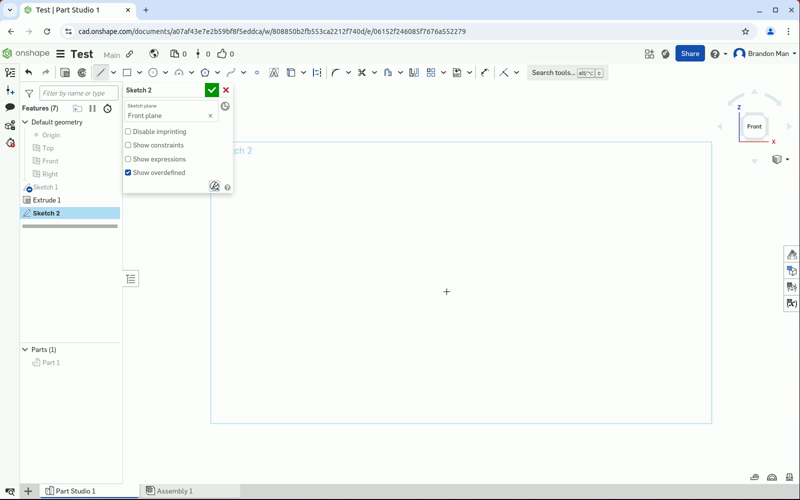
key_up(shift)
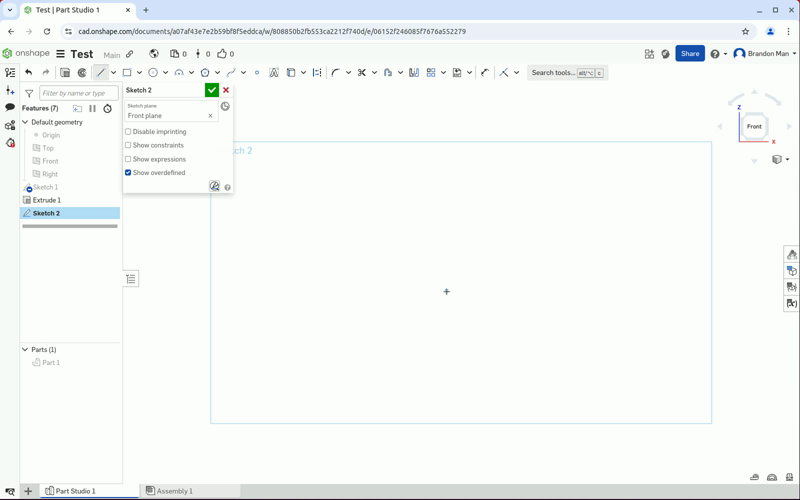
key_down(shift)
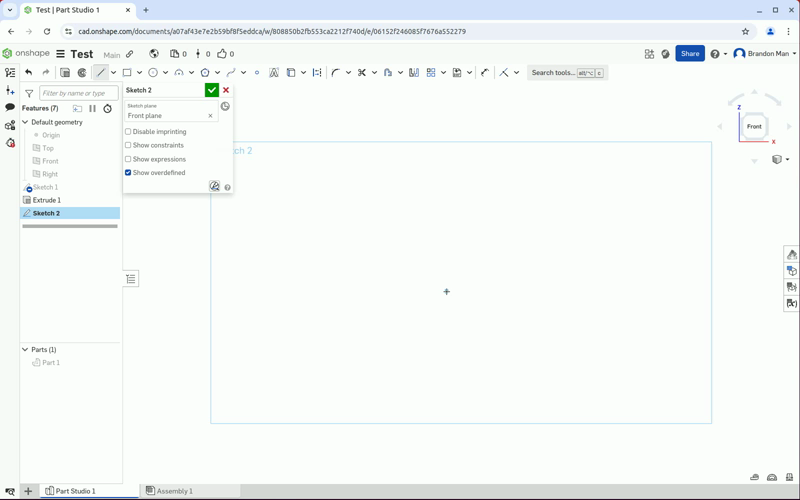
mouse_move(476, 291)
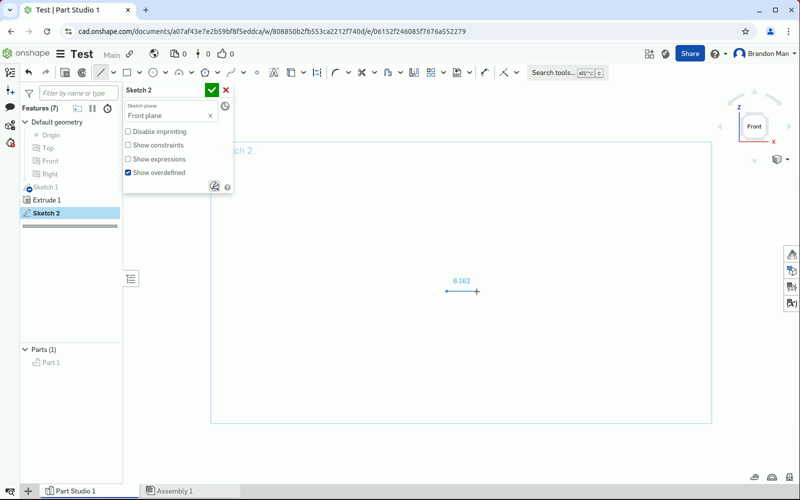
mouse_move(458, 291)
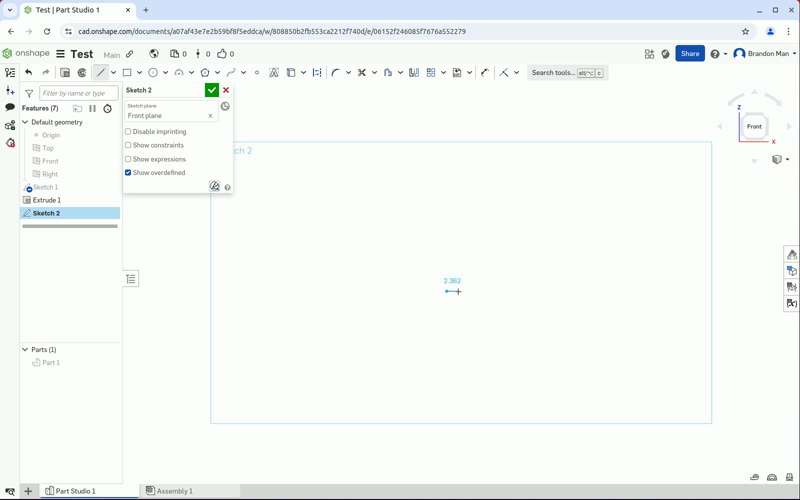
click(458, 291)
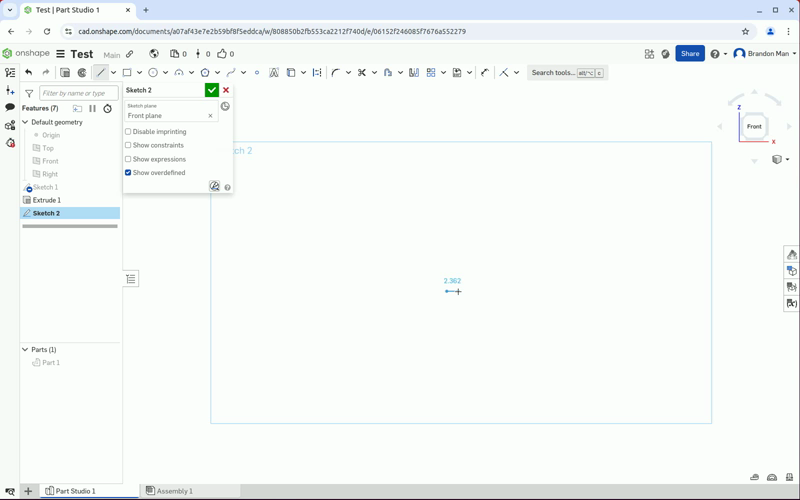
key_up(shift)
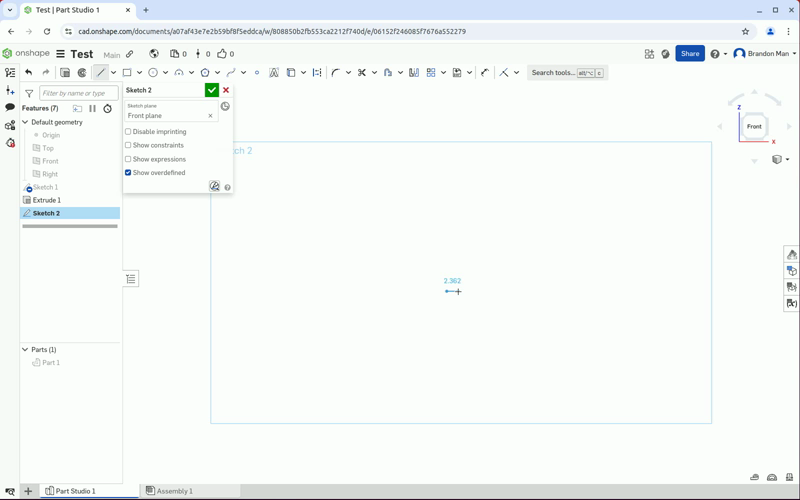
key_down(shift)
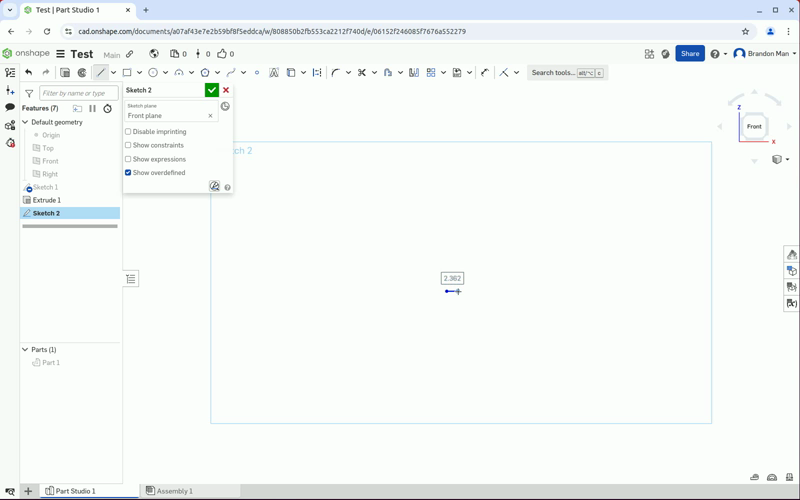
mouse_move(488, 291)
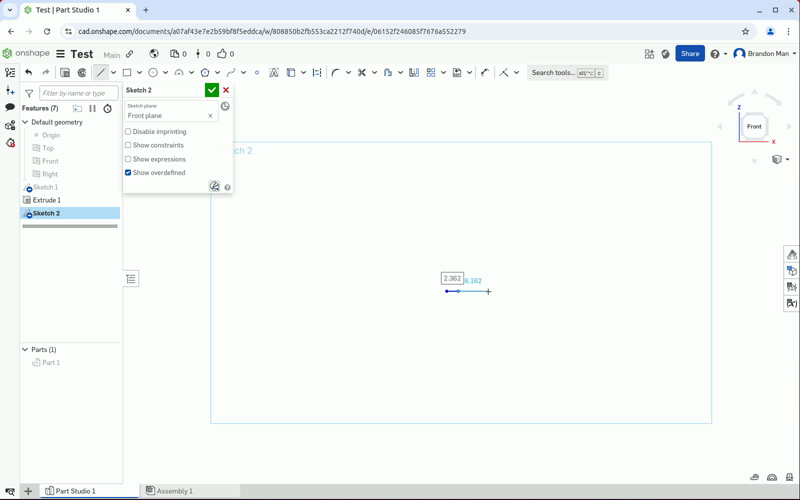
mouse_move(458, 279)
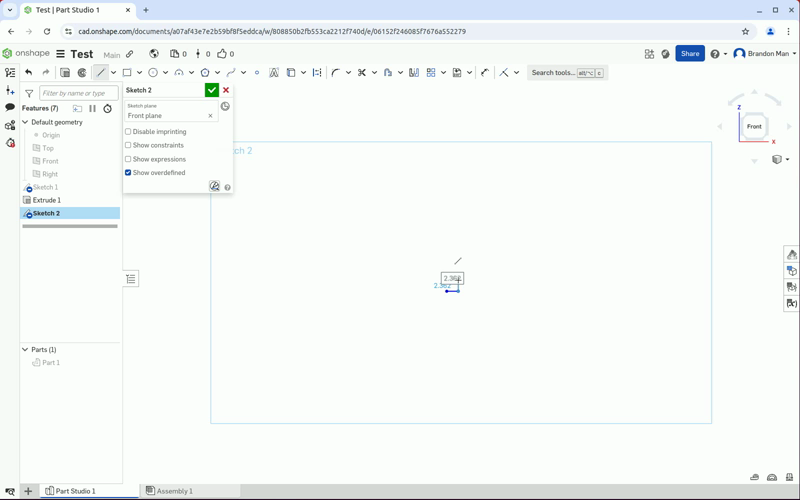
click(458, 279)
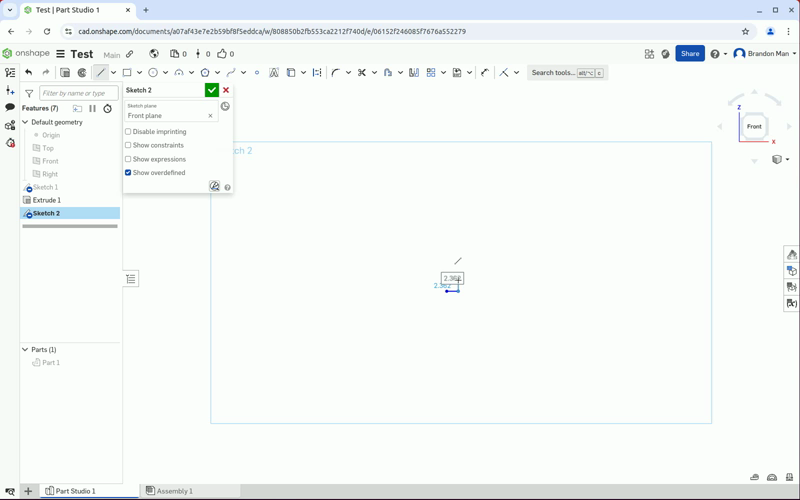
key_up(shift)
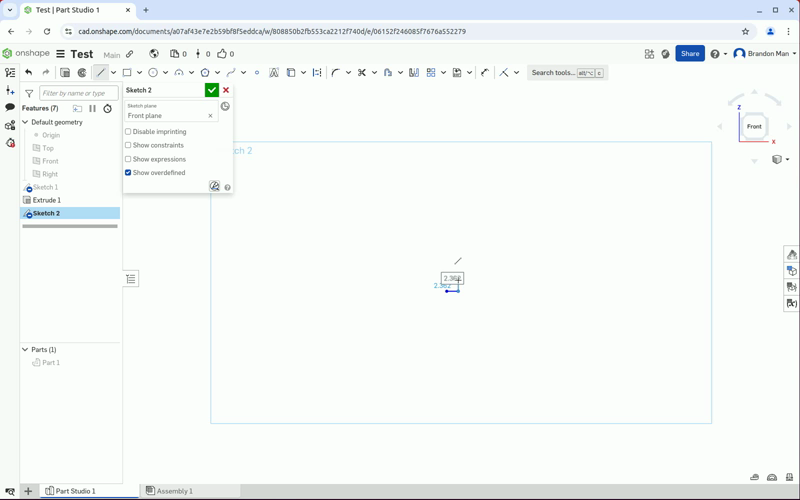
key_down(shift)
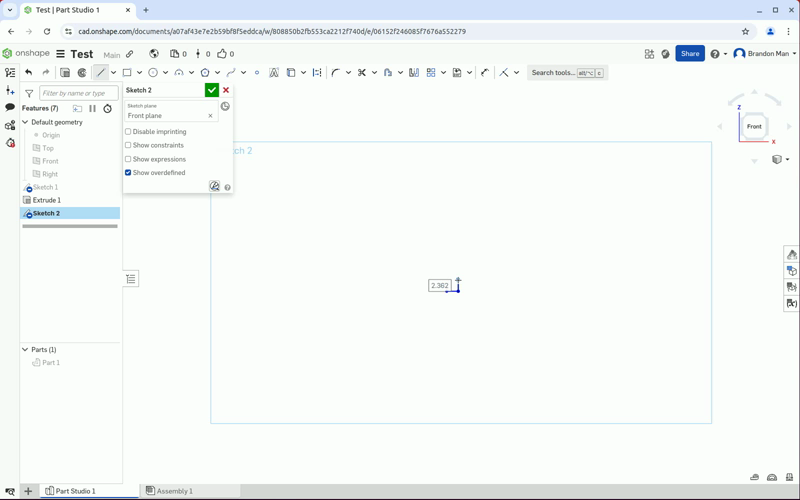
mouse_move(488, 279)
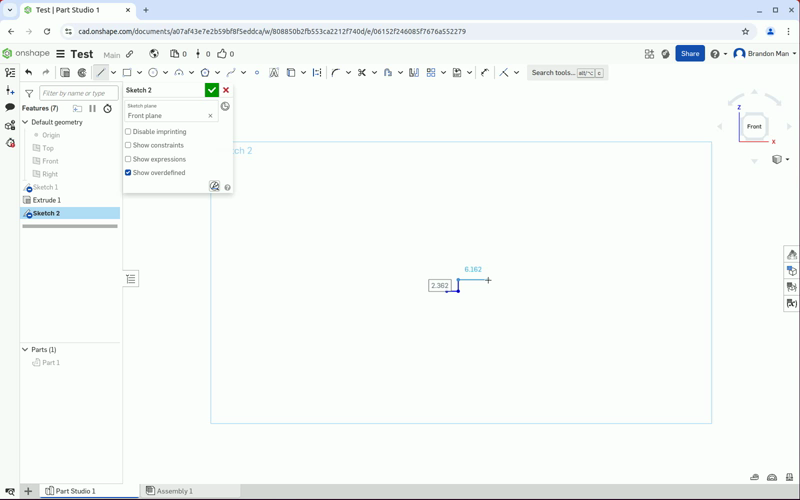
mouse_move(446, 279)
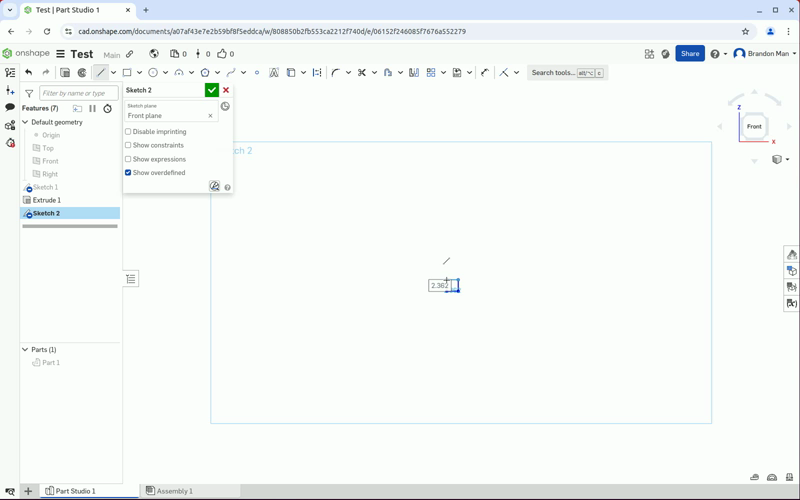
click(446, 279)
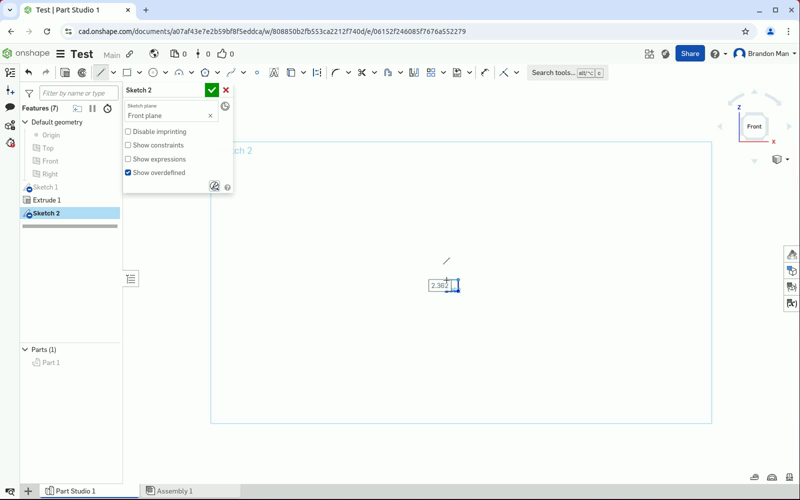
key_up(shift)
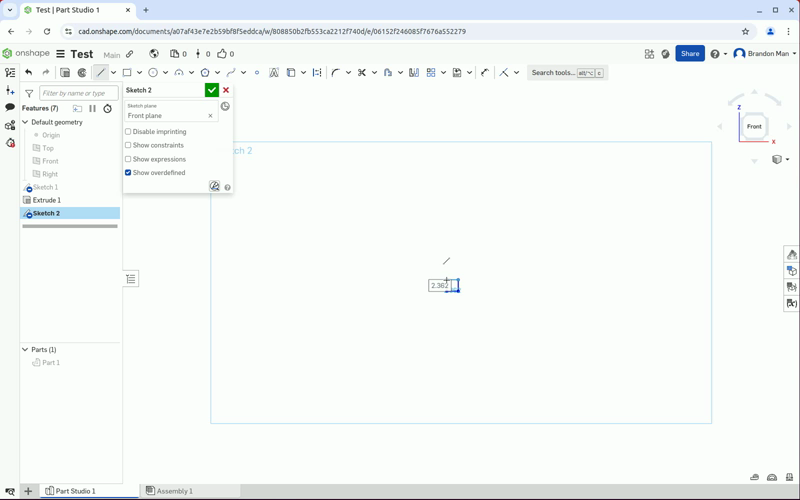
mouse_move(476, 279)
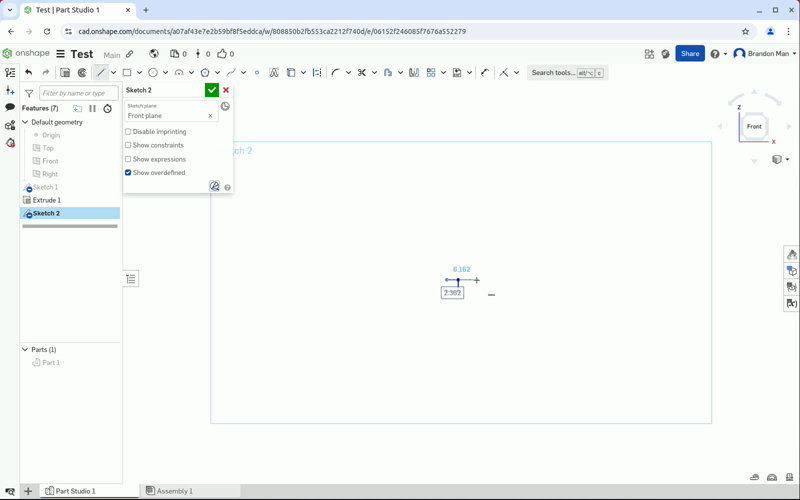
key_down(shift)
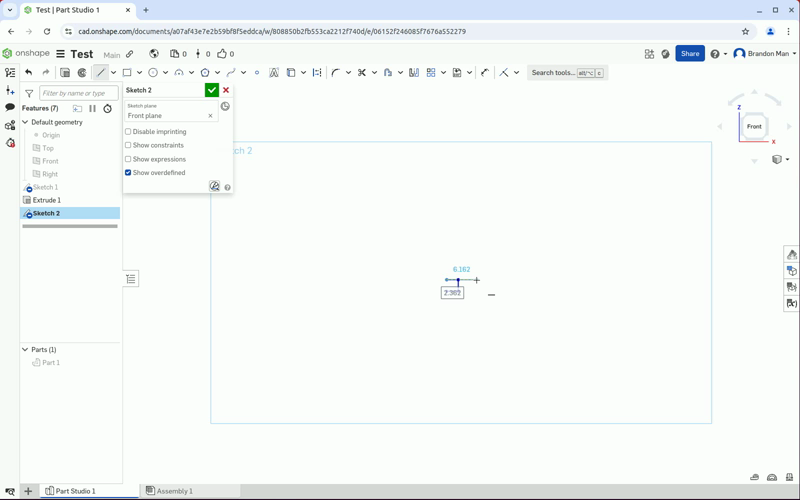
mouse_move(446, 291)
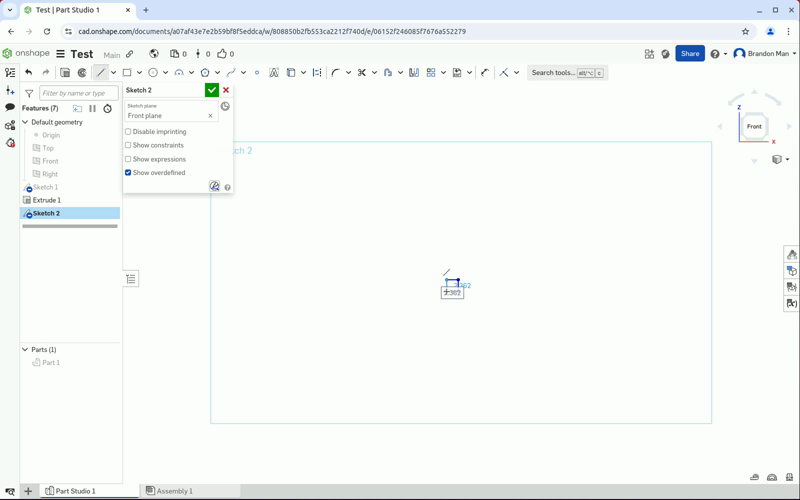
key_up(shift)
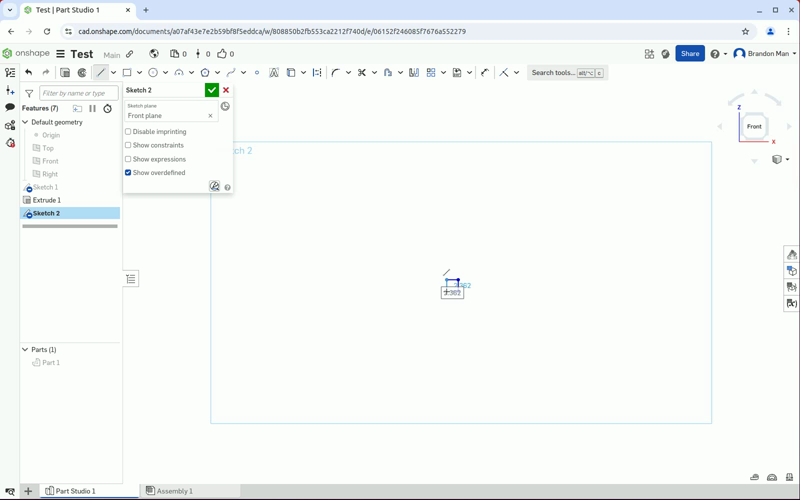
click(446, 291)
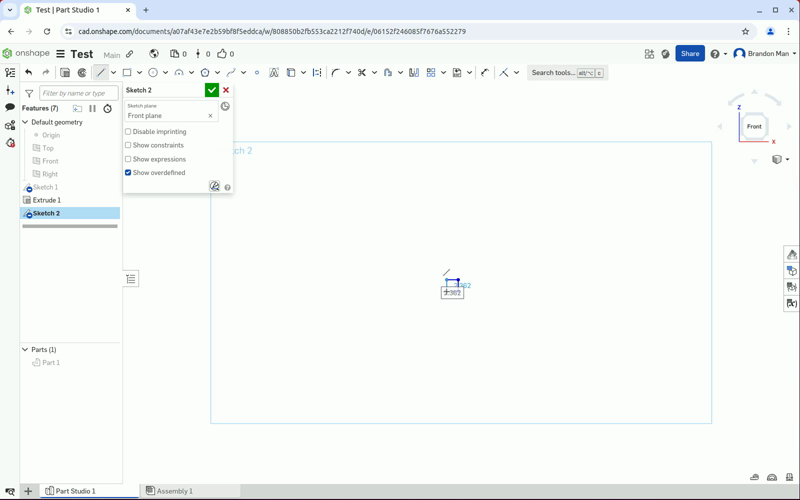
key(esc)
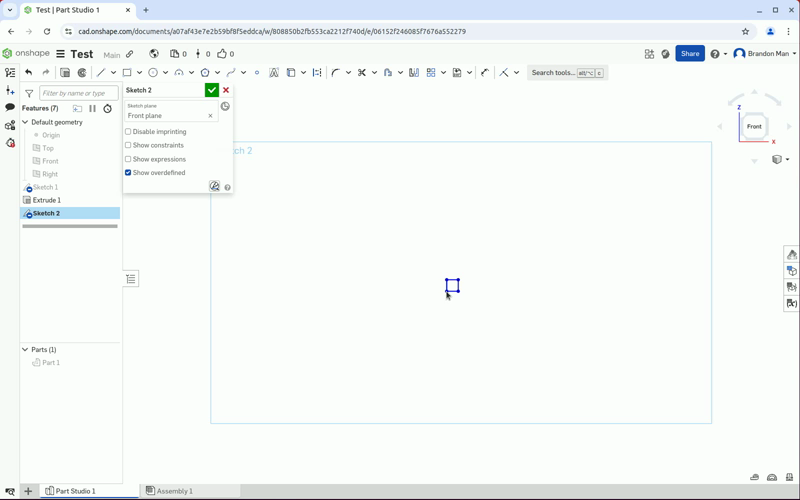
mouse_move(450, 287)
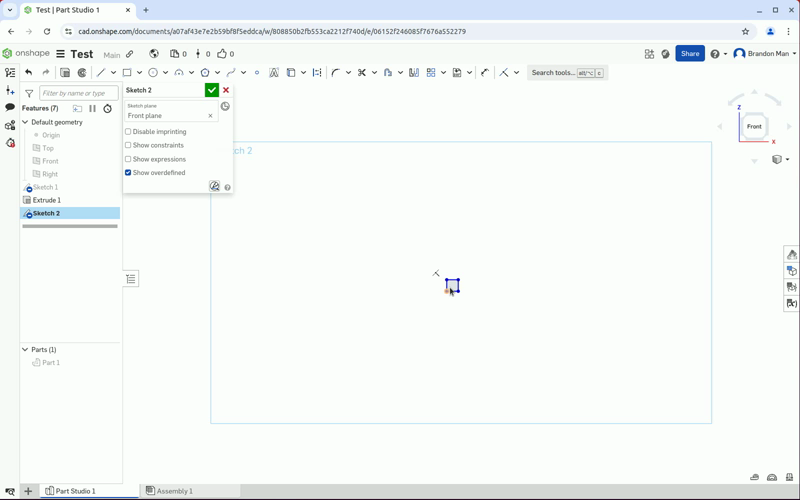
scroll(6)
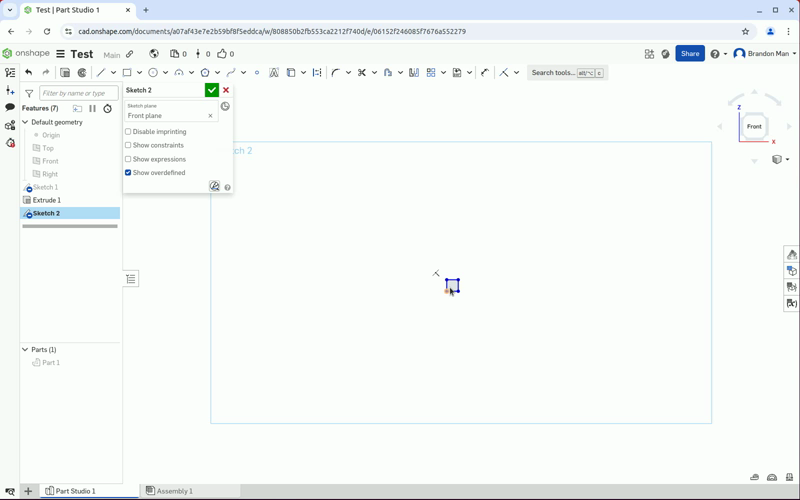
scroll(6)
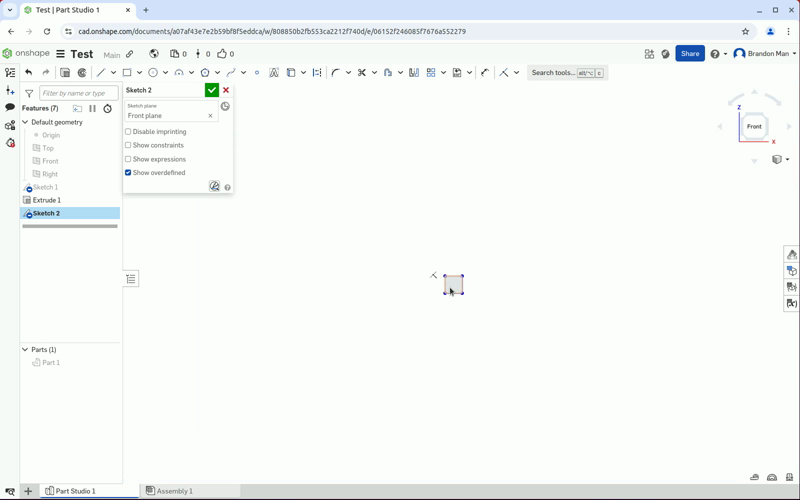
scroll(6)
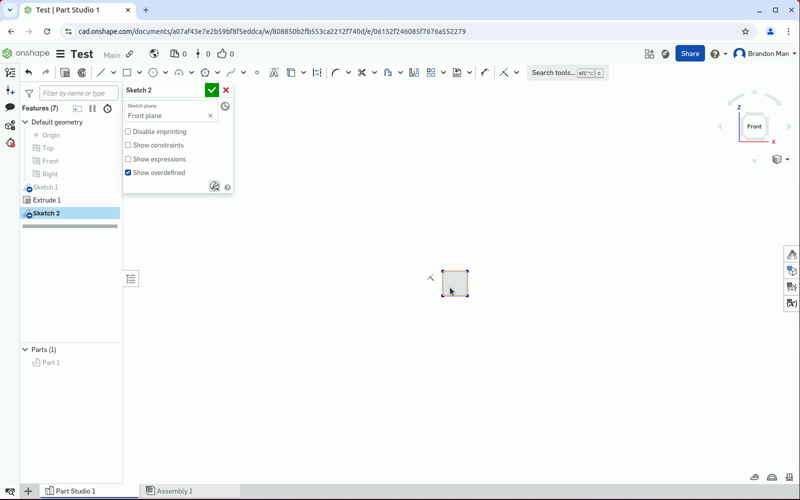
scroll(6)
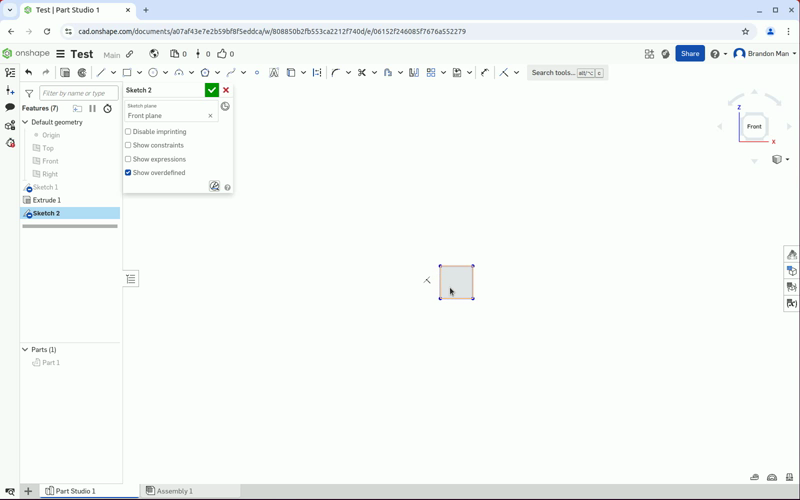
scroll(6)
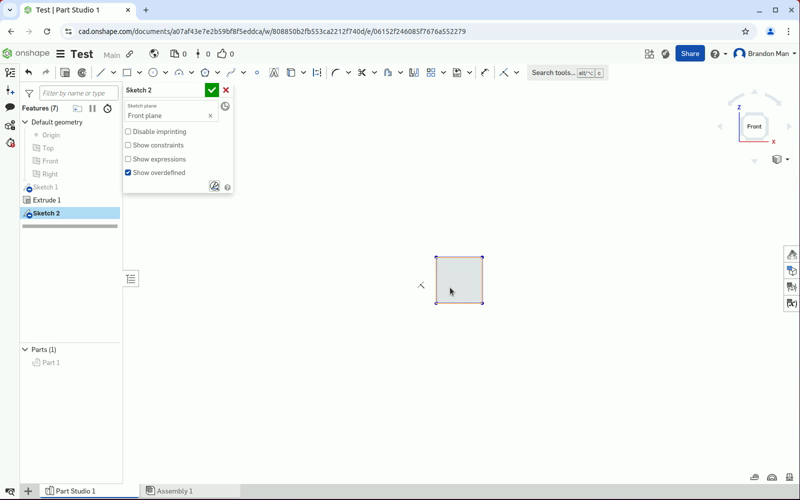
scroll(6)
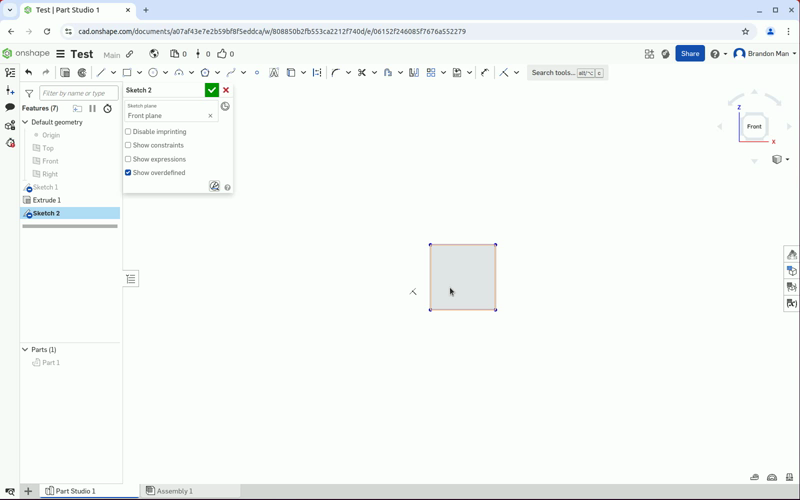
scroll(6)
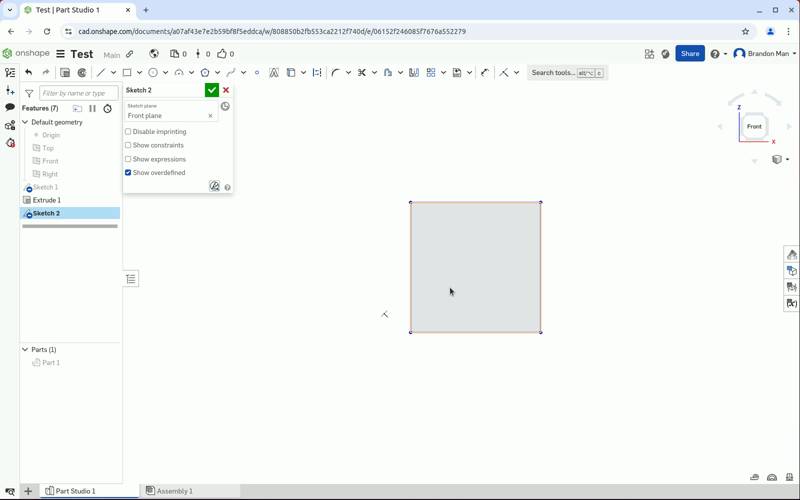
click(450, 287)
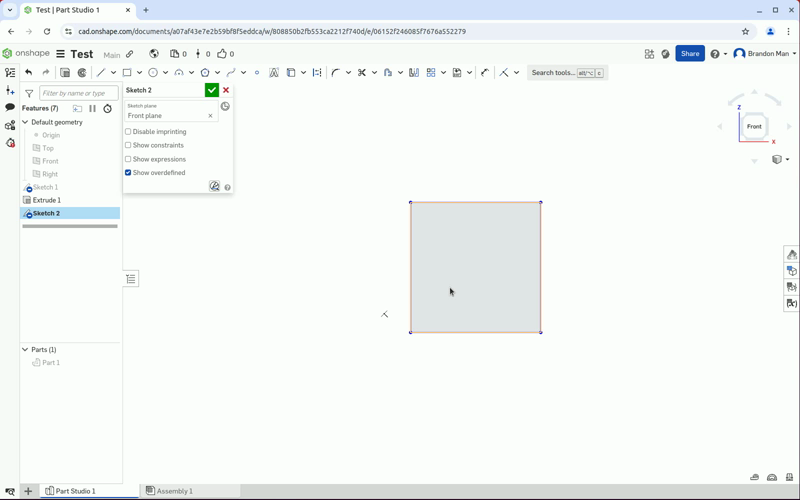
scroll(-6)
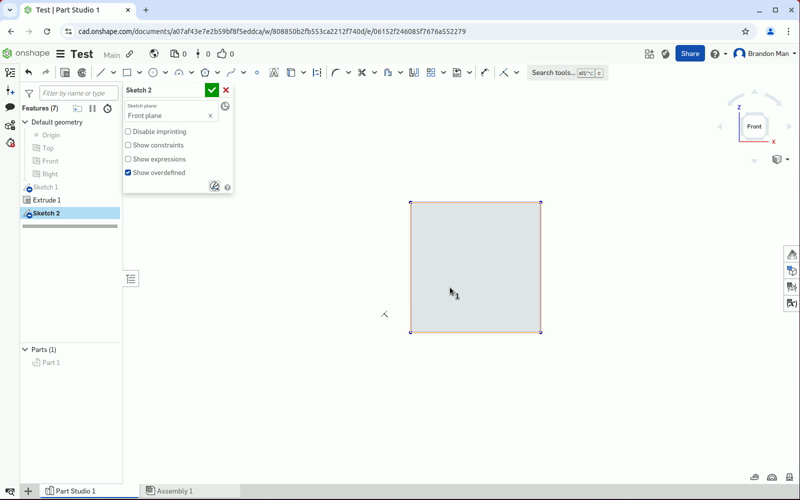
scroll(-6)
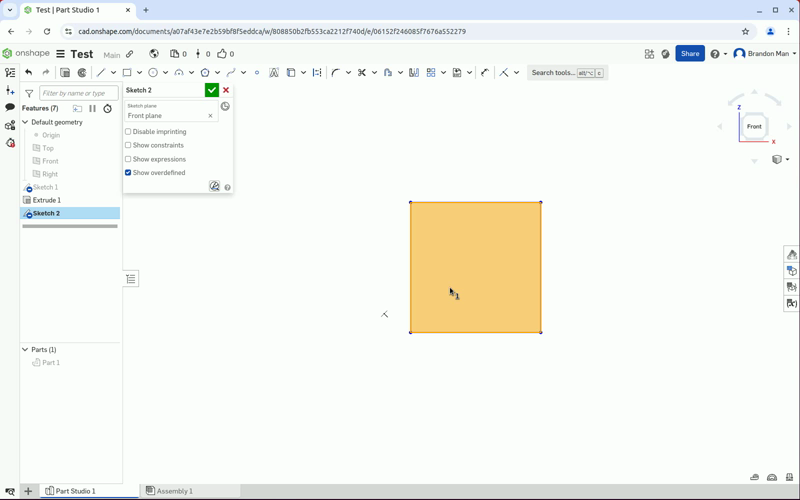
scroll(-6)
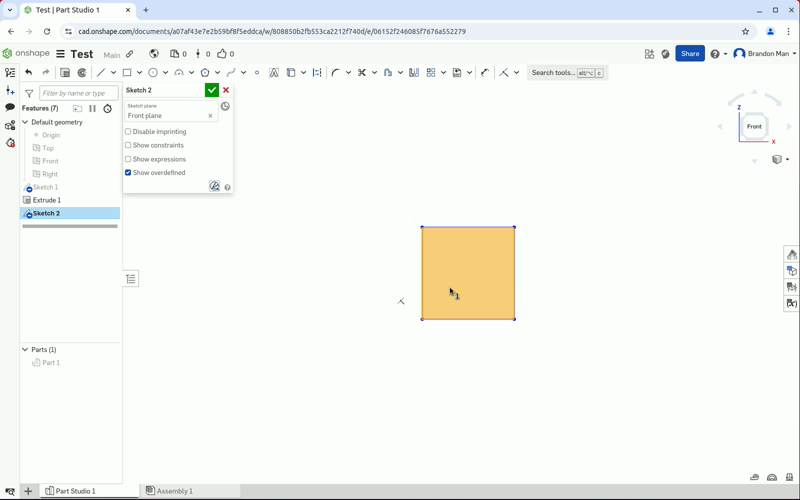
scroll(-6)
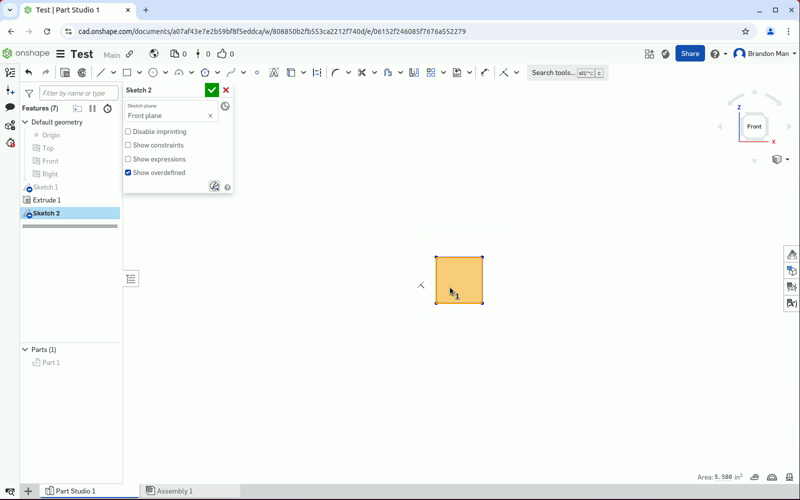
scroll(-6)
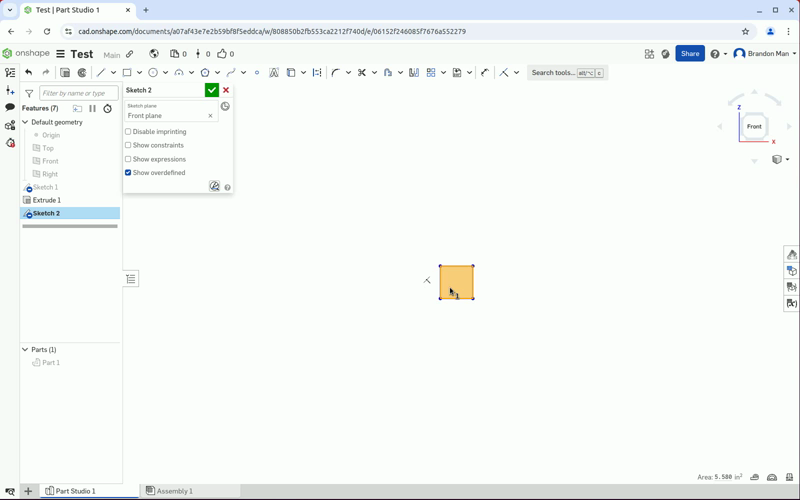
scroll(-6)
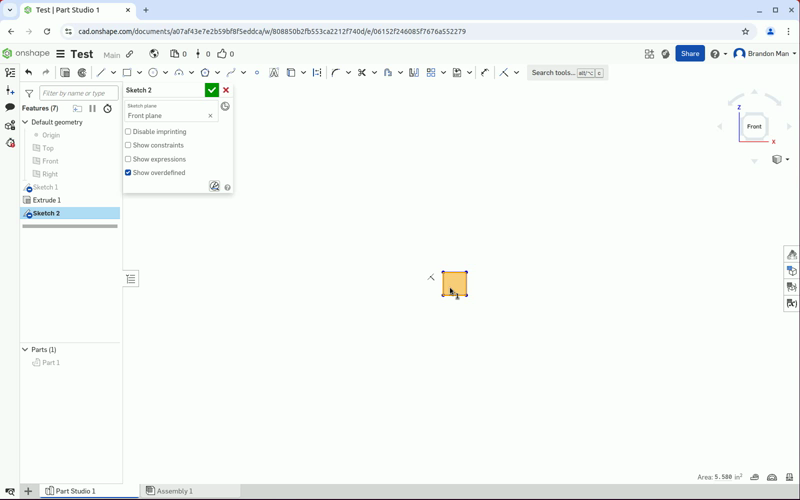
scroll(-6)
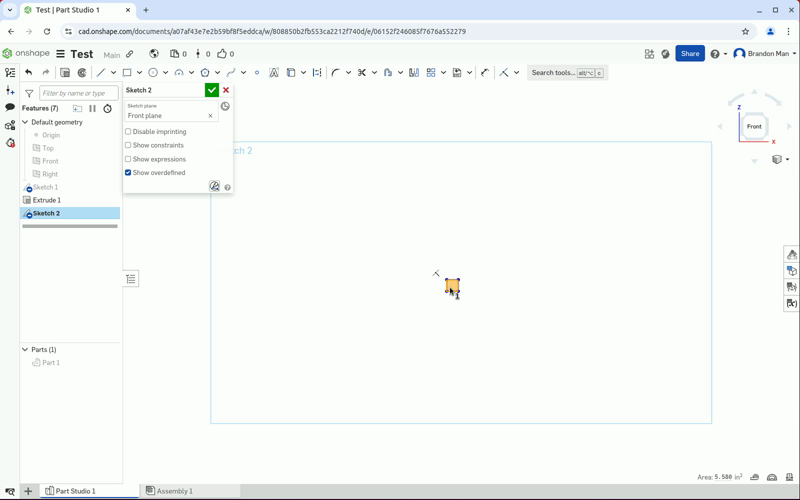
mouse_move(73, 352)
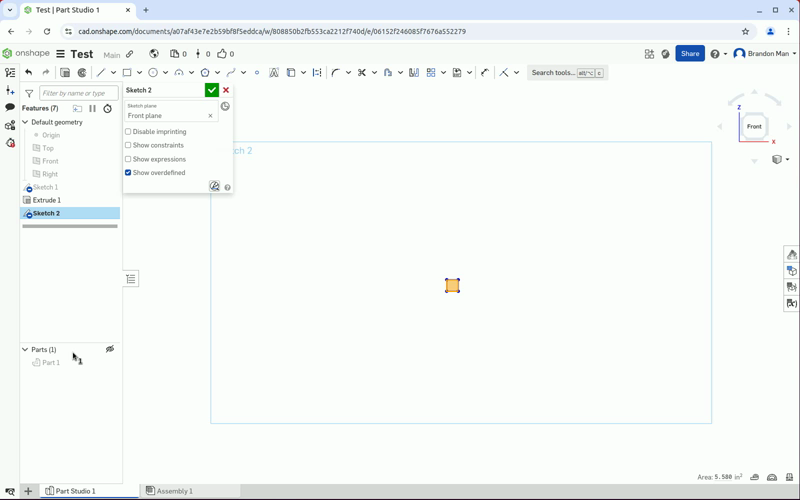
key(shift+y)
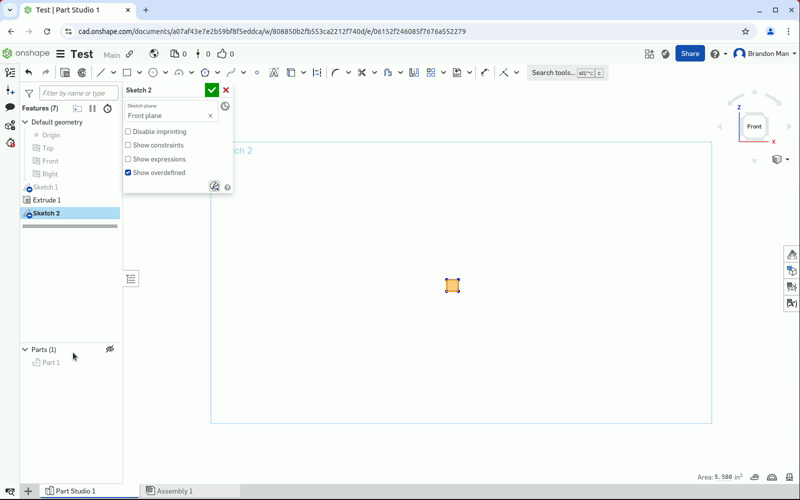
key(shift+e)
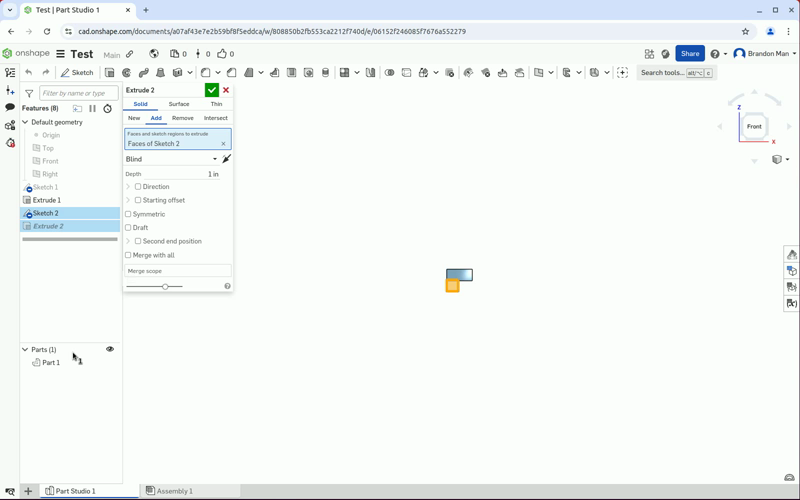
mouse_move(143, 106)
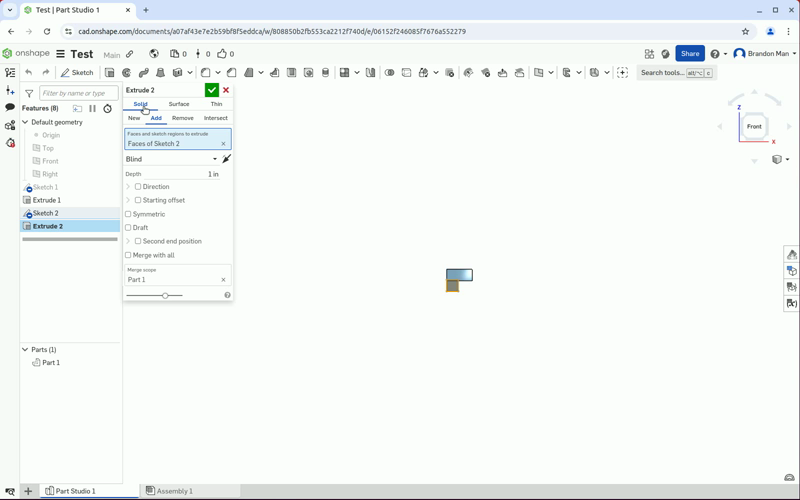
click(143, 106)
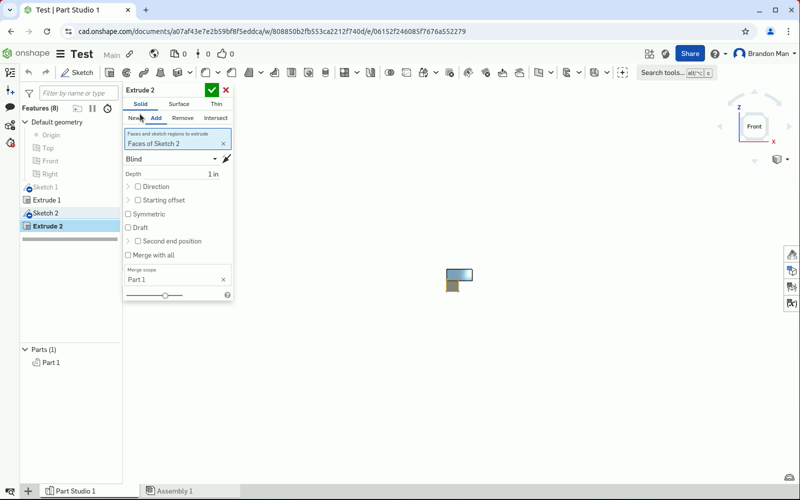
mouse_move(137, 120)
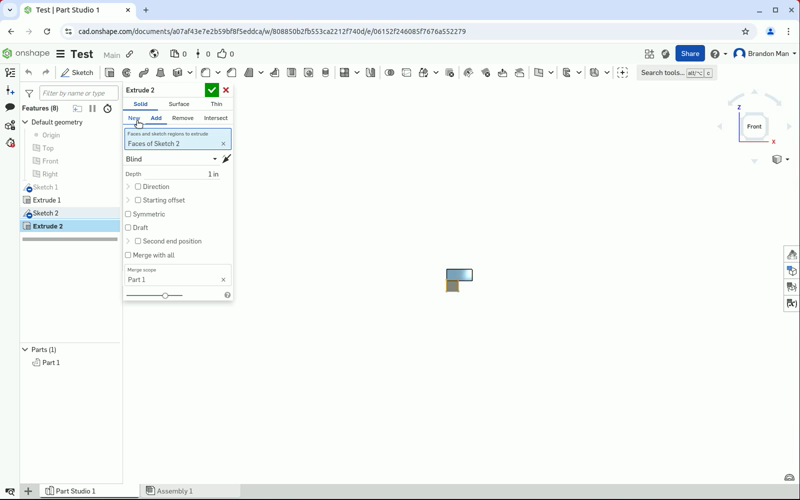
click(137, 120)
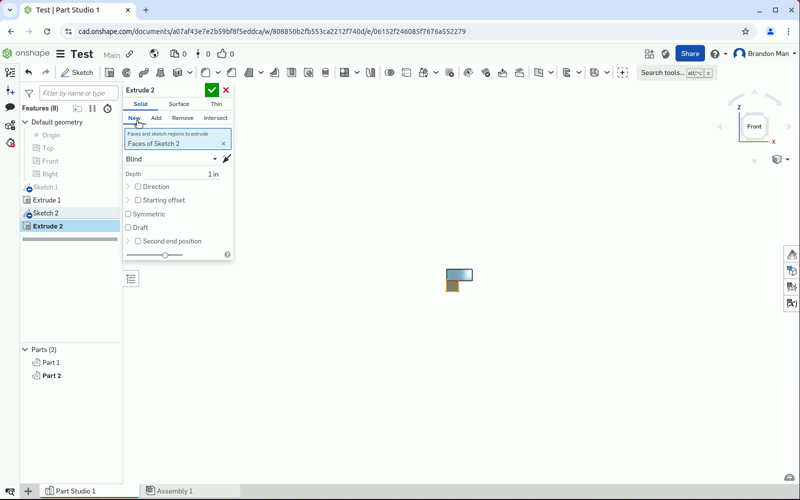
key(tab, 4)
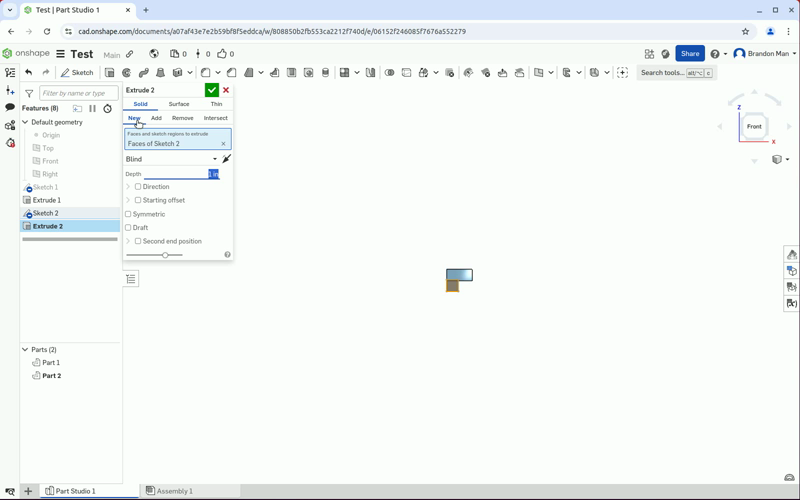
text(23.108)
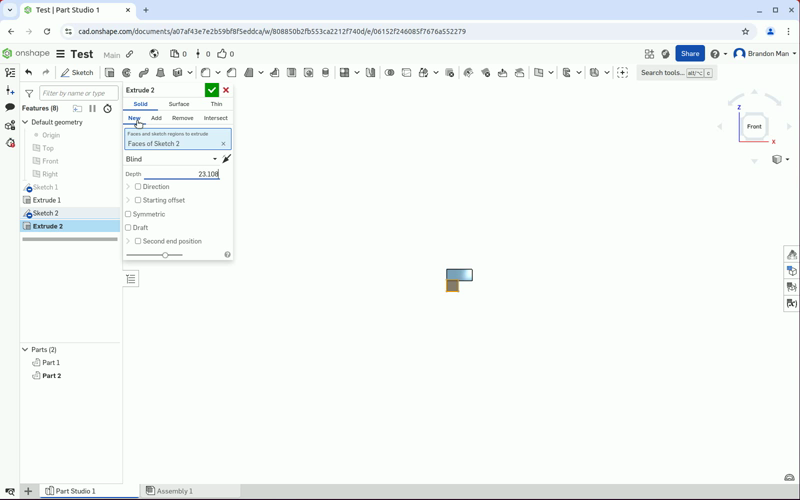
key(enter)
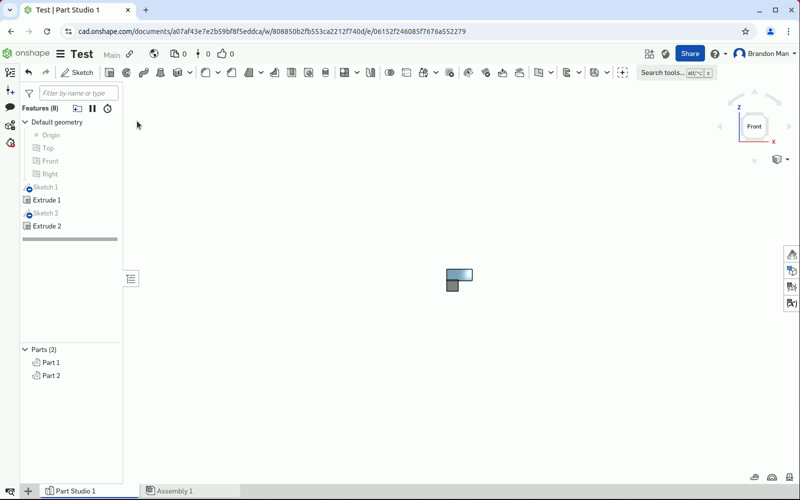
key(shift+h)
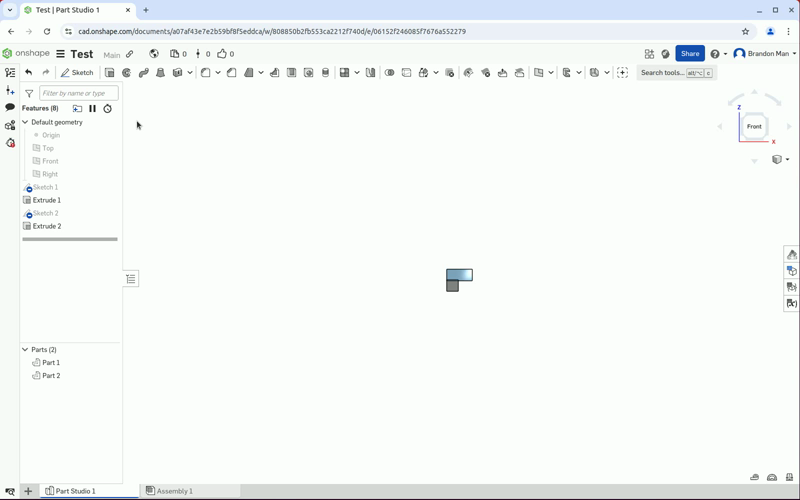
key(shift+h)
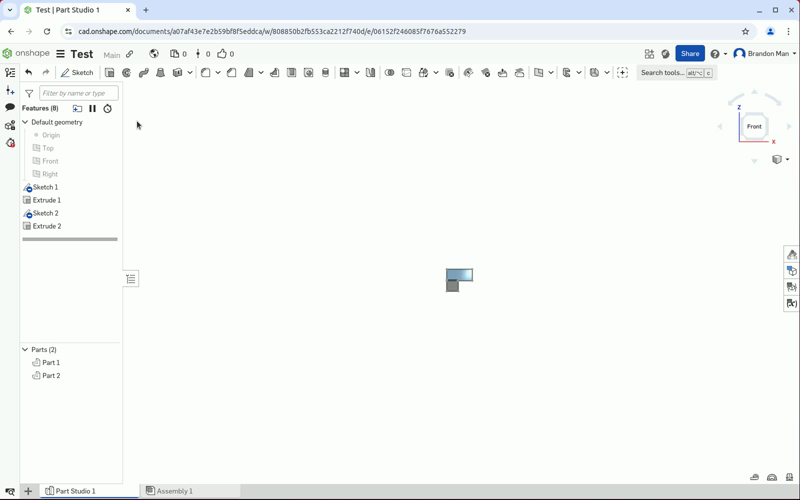
key(shift+7)
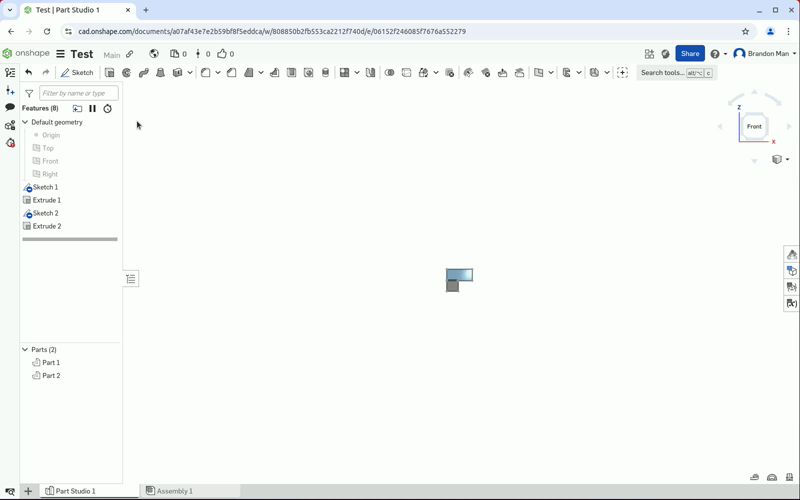
key(left, 2)
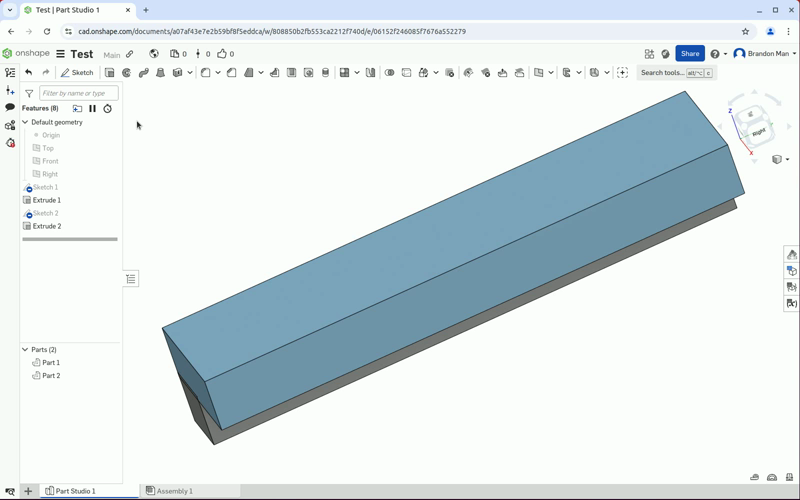
key(down, 2)
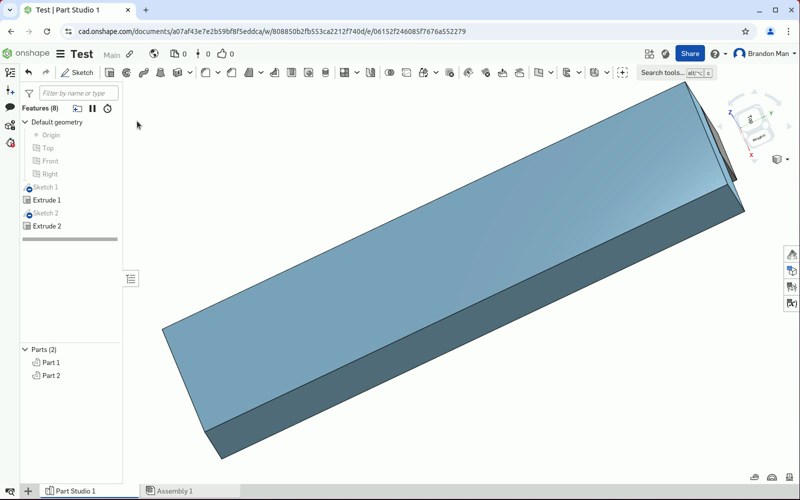
key(up, 2)
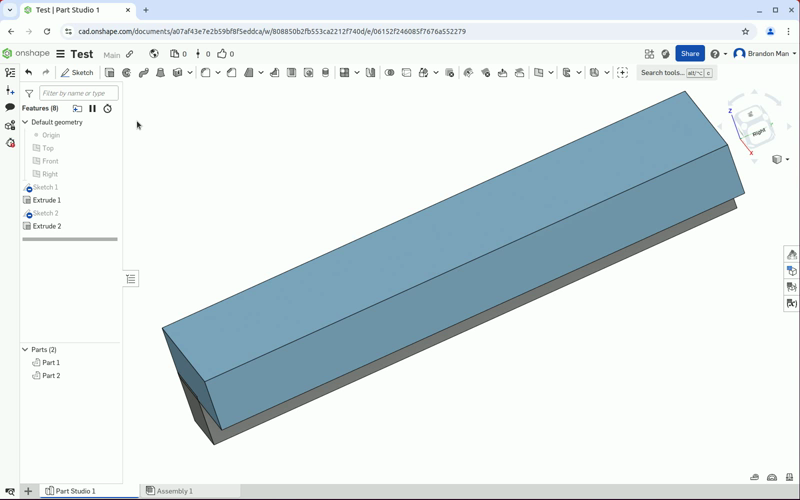
key(right, 2)
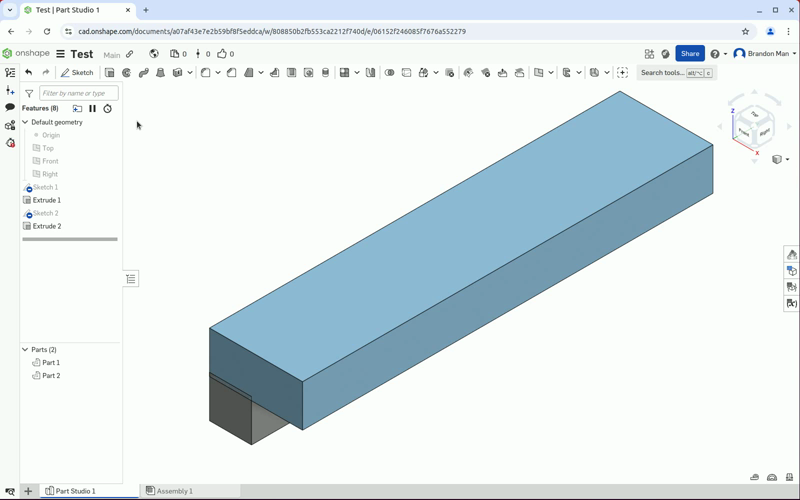
mouse_move(73, 189)
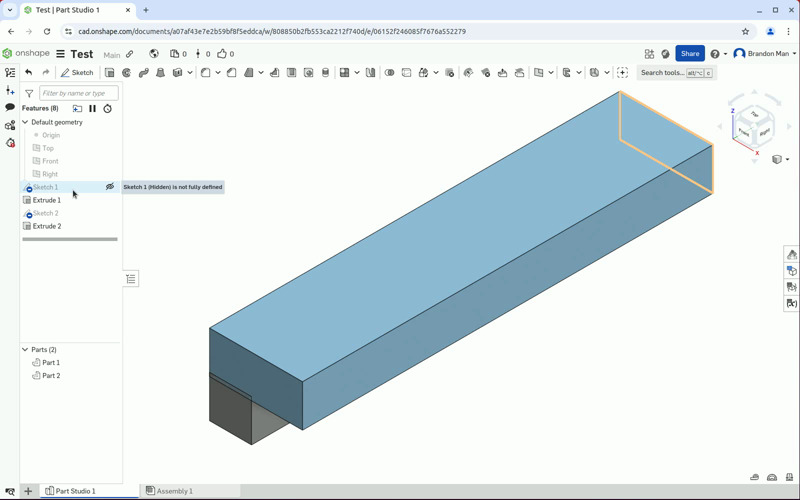
click(73, 189)